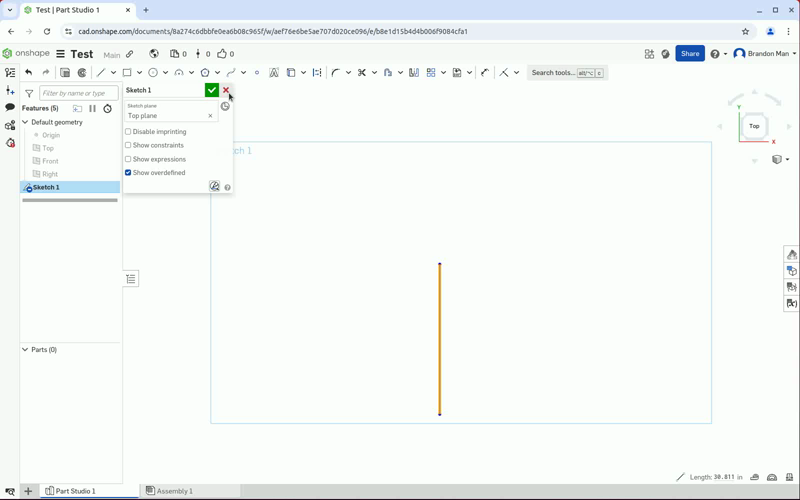
key(shift+h)
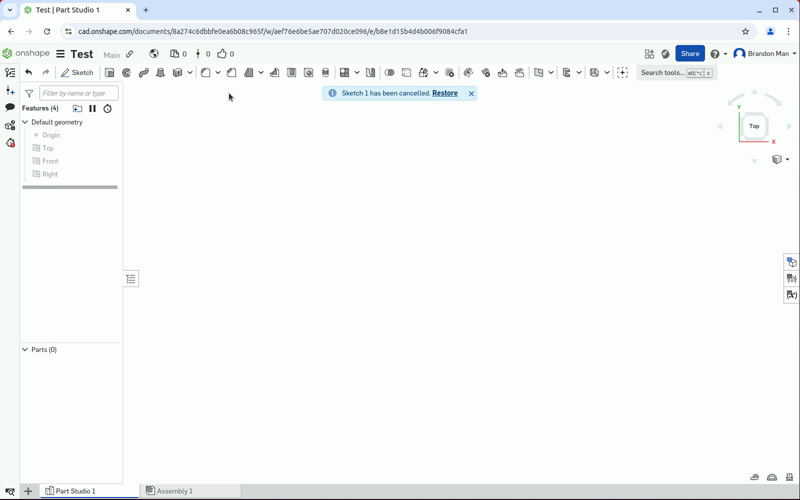
mouse_move(73, 352)
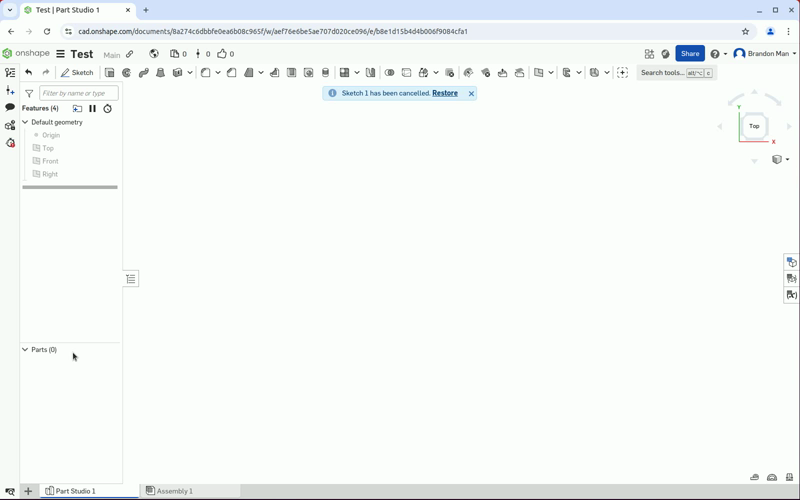
key(y)
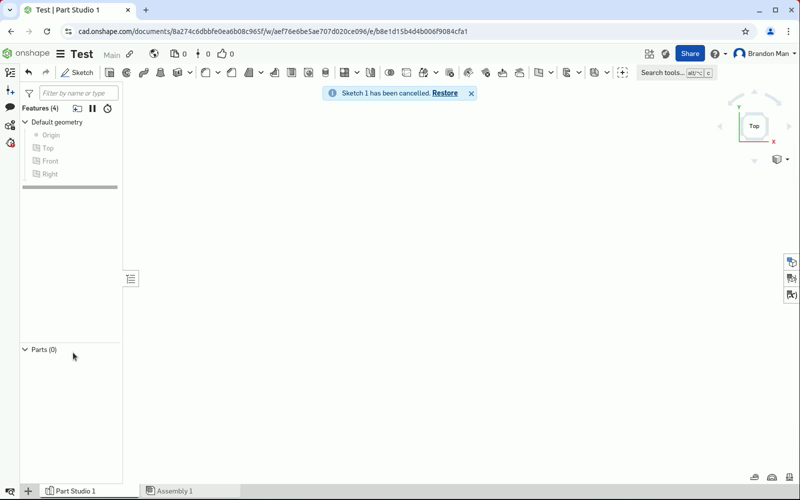
key(shift+p)
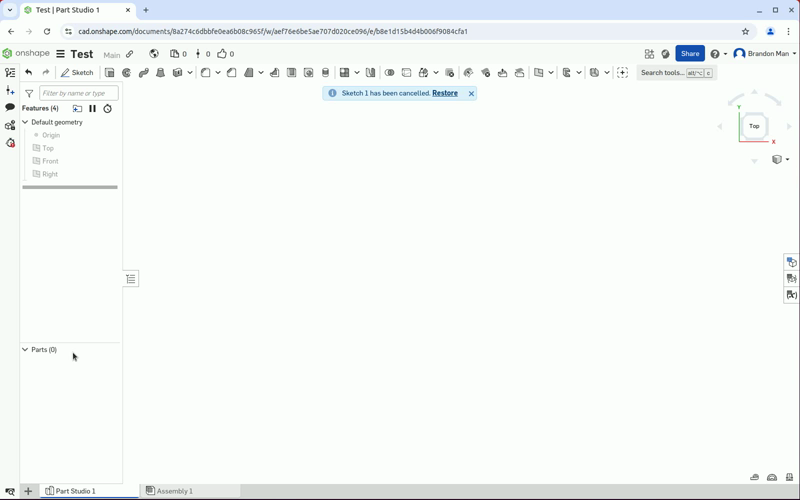
key(space)
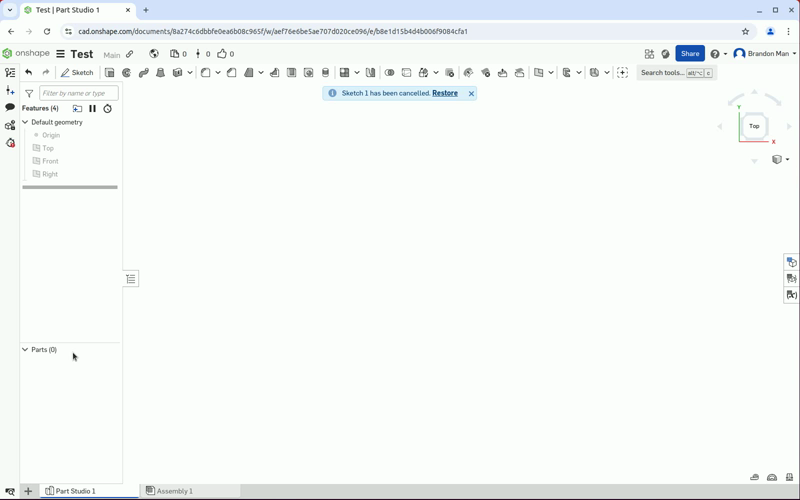
key_down(shift)
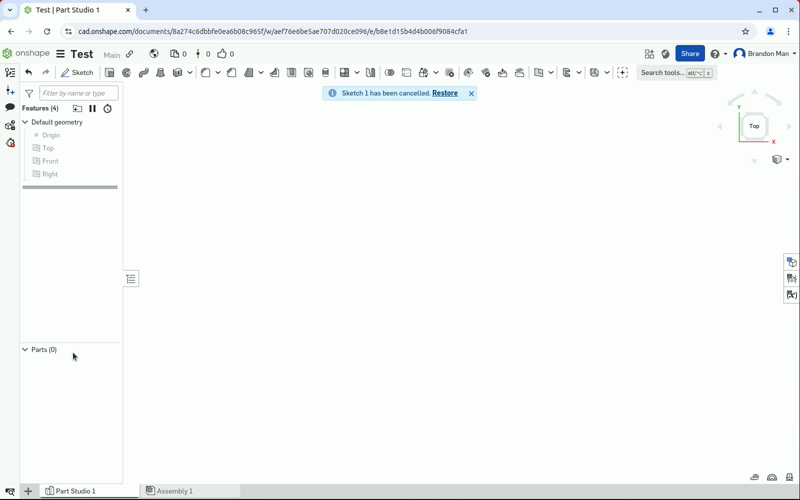
key(up)
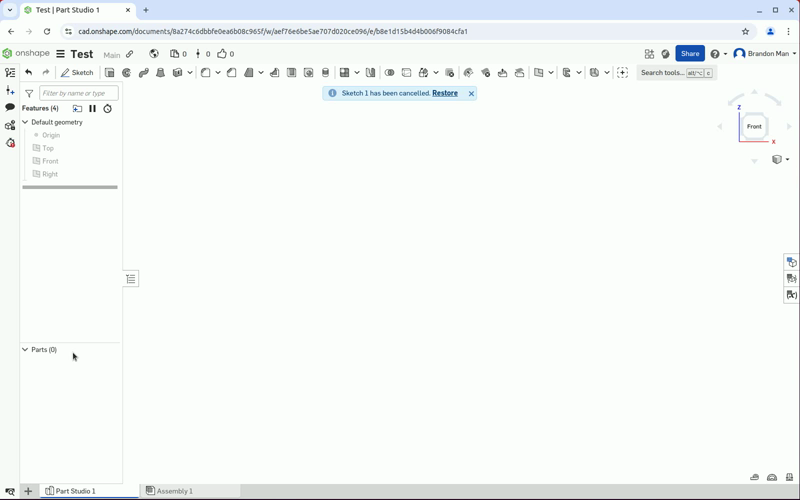
key_up(shift)
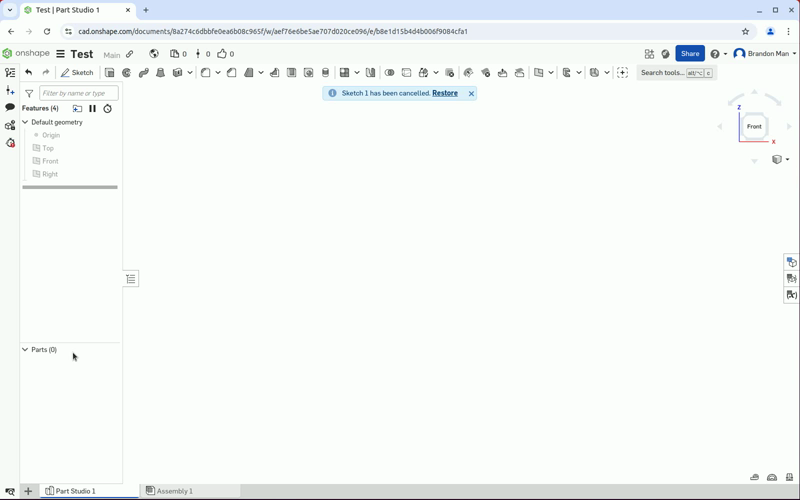
mouse_move(73, 352)
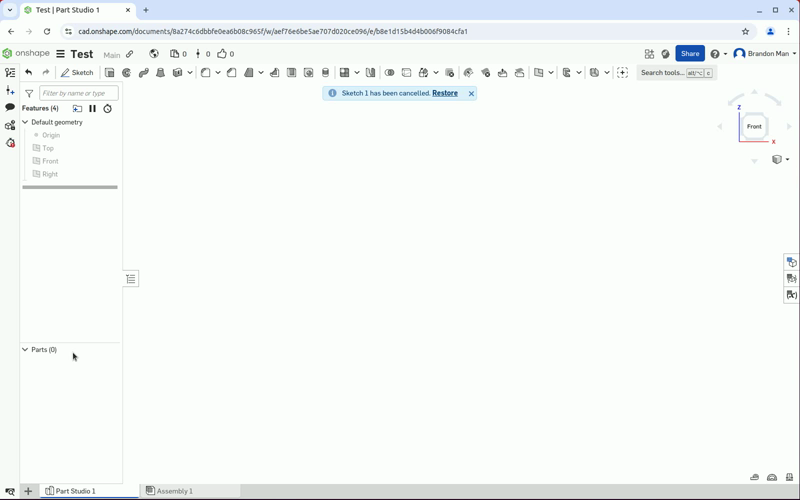
key(shift+y)
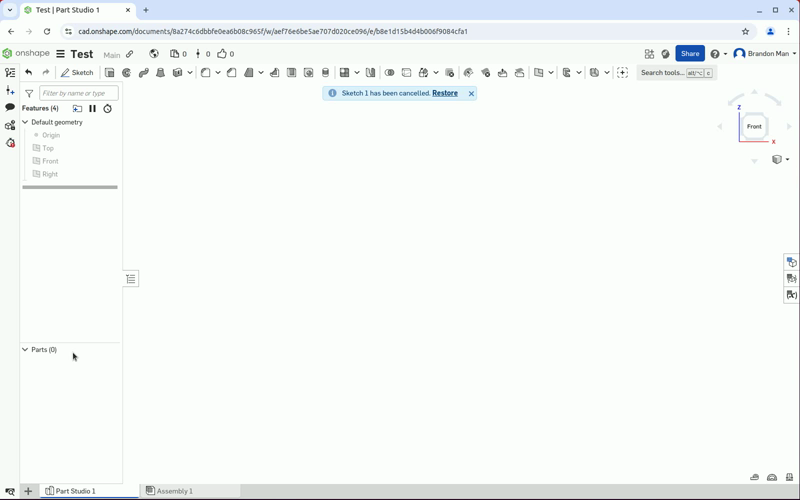
key(shift+s)
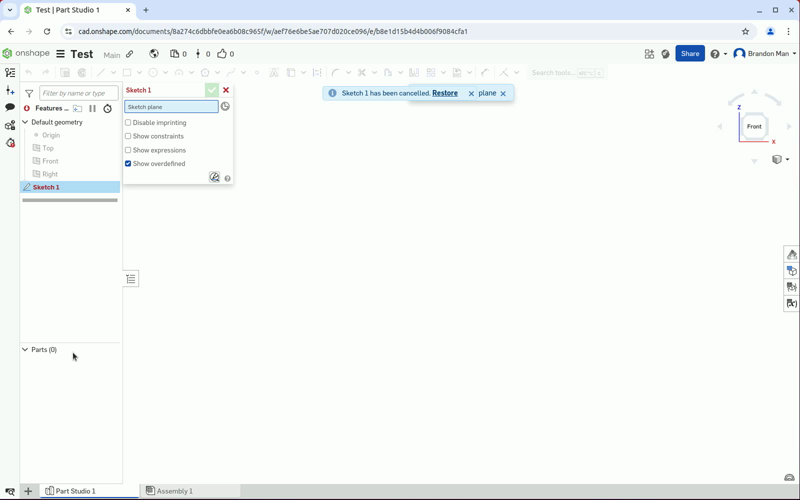
mouse_move(73, 163)
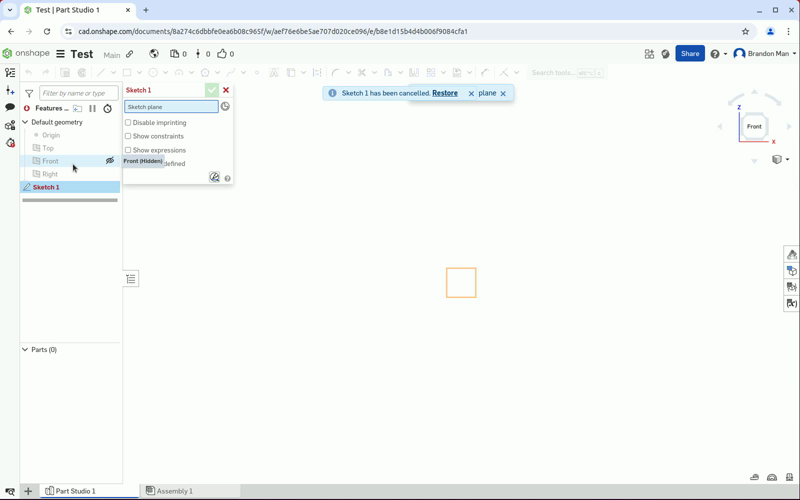
click(73, 163)
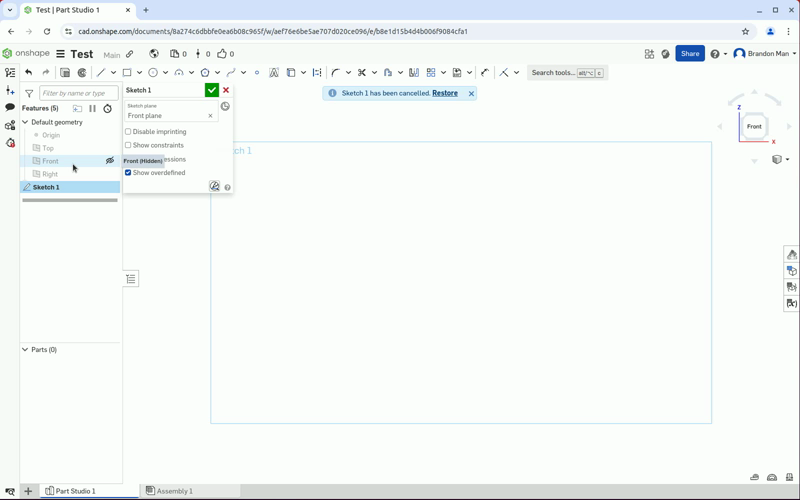
mouse_move(73, 352)
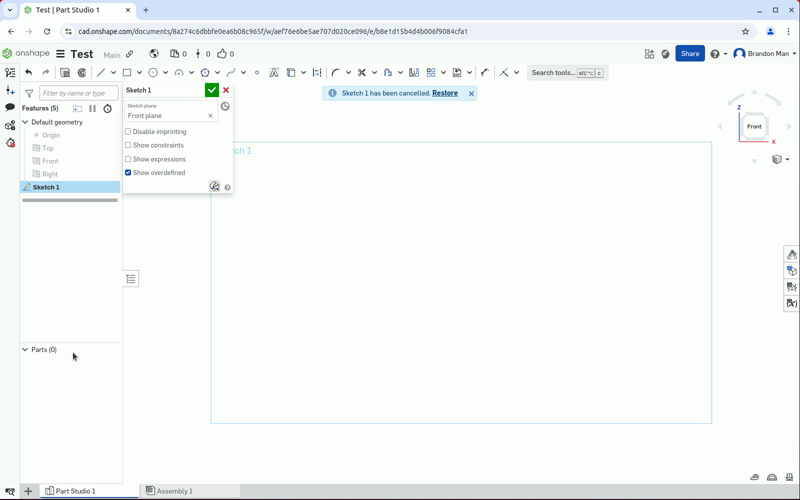
key(y)
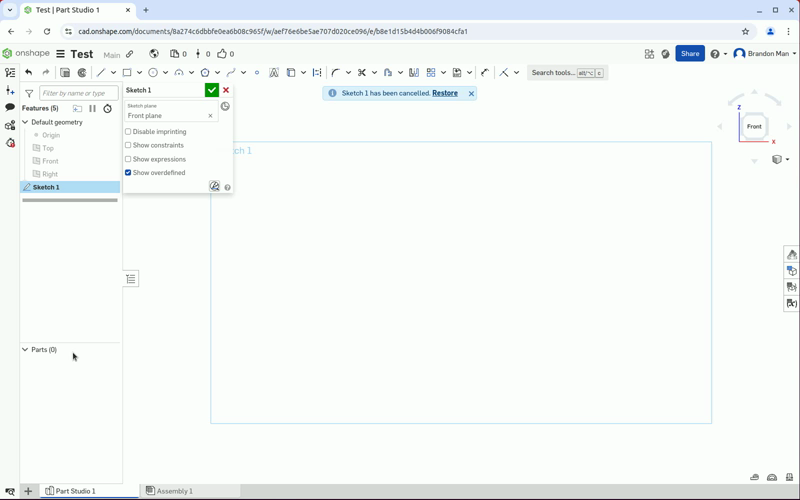
key(c)
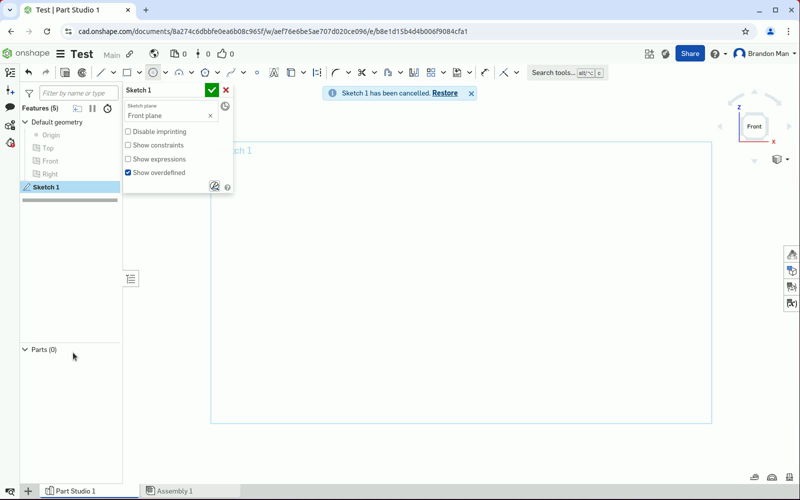
key_down(shift)
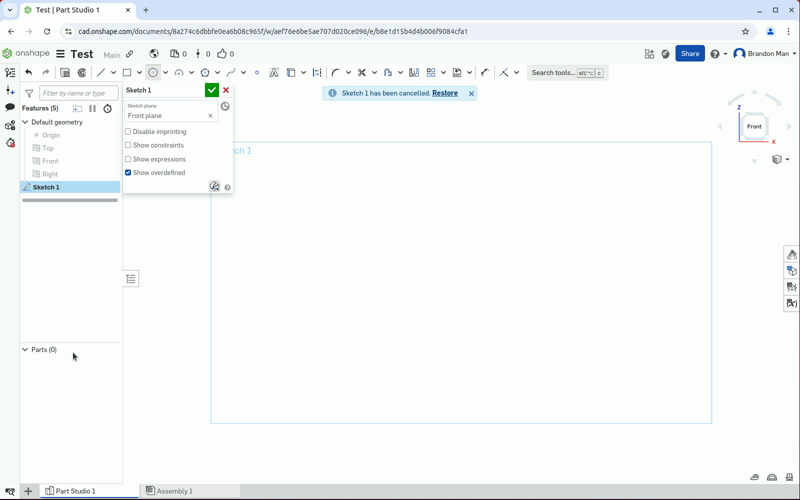
mouse_move(460, 273)
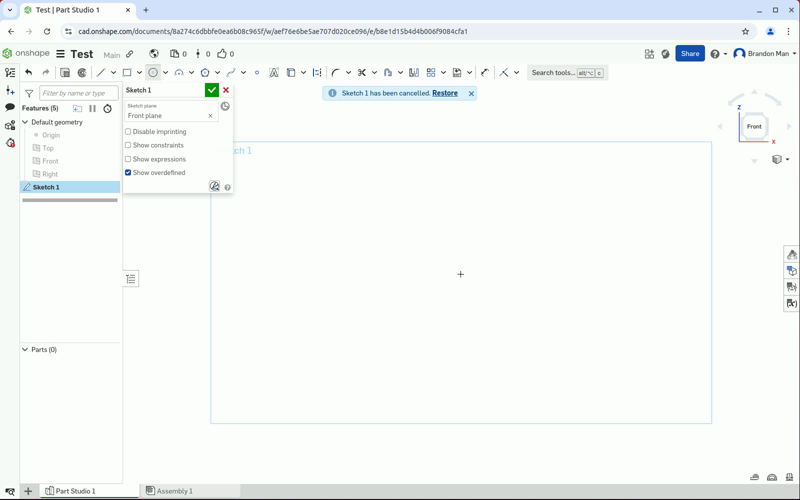
click(460, 273)
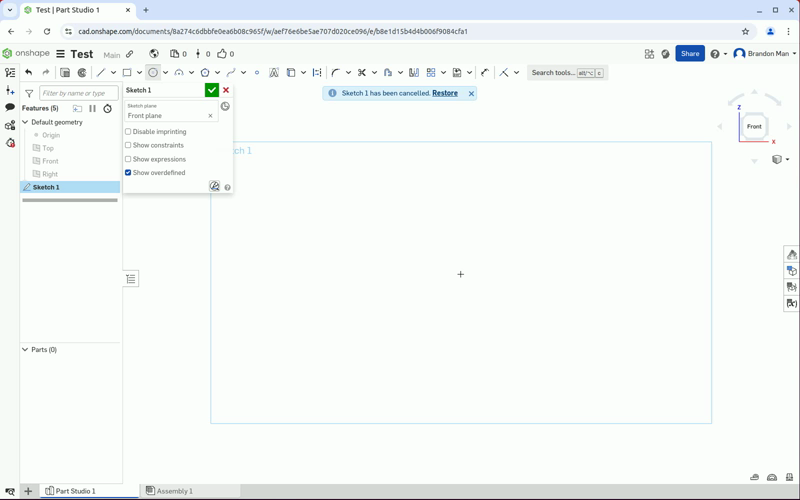
key_up(shift)
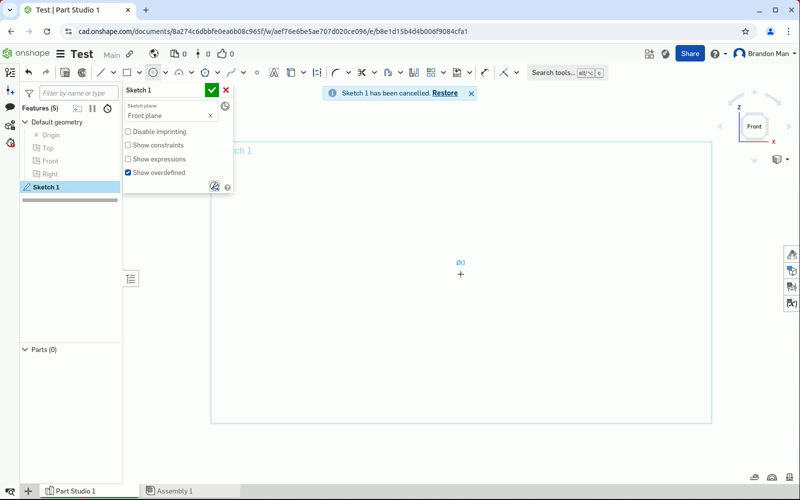
mouse_move(463, 273)
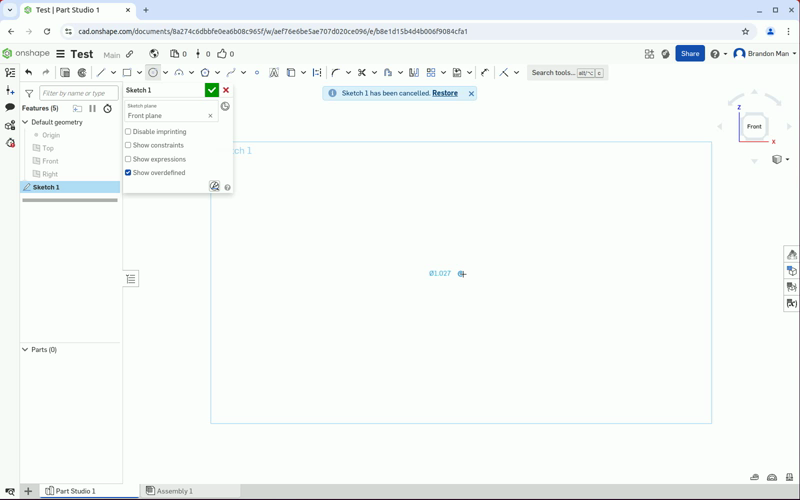
scroll(6)
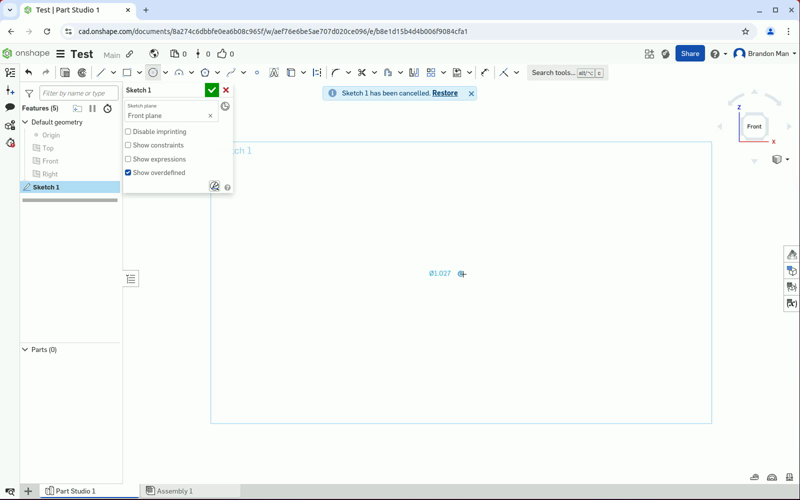
scroll(6)
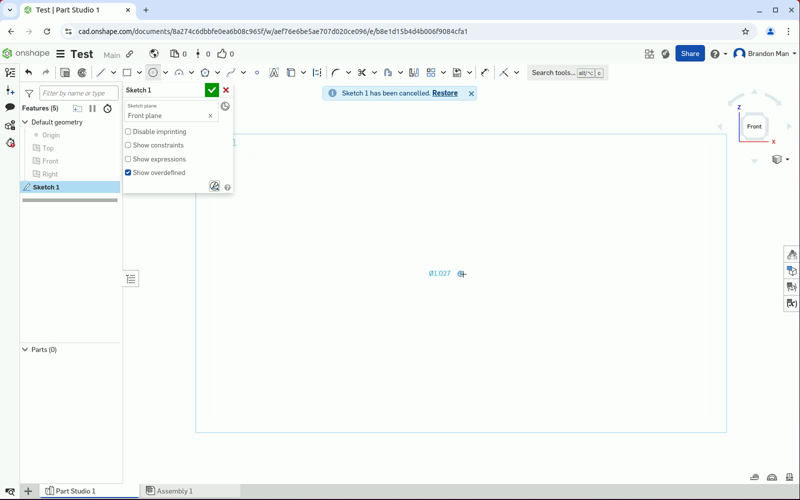
scroll(6)
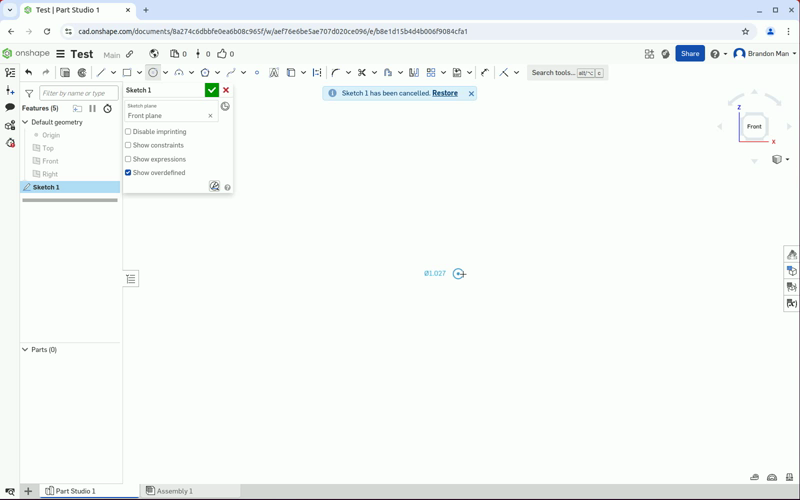
scroll(6)
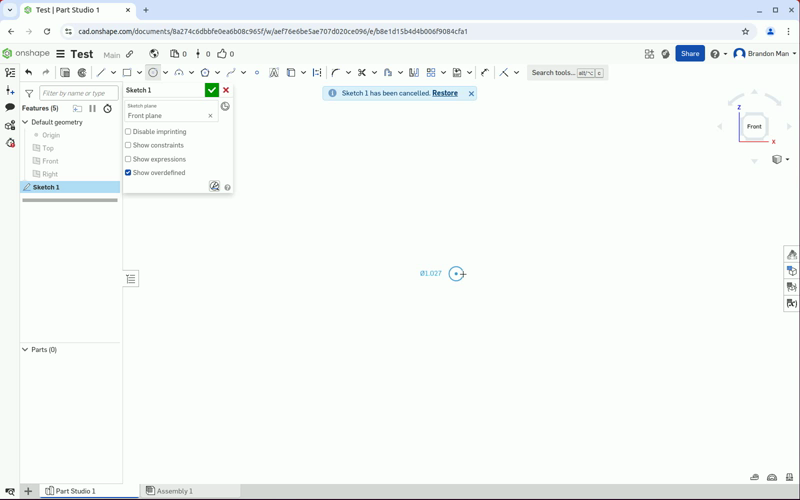
scroll(6)
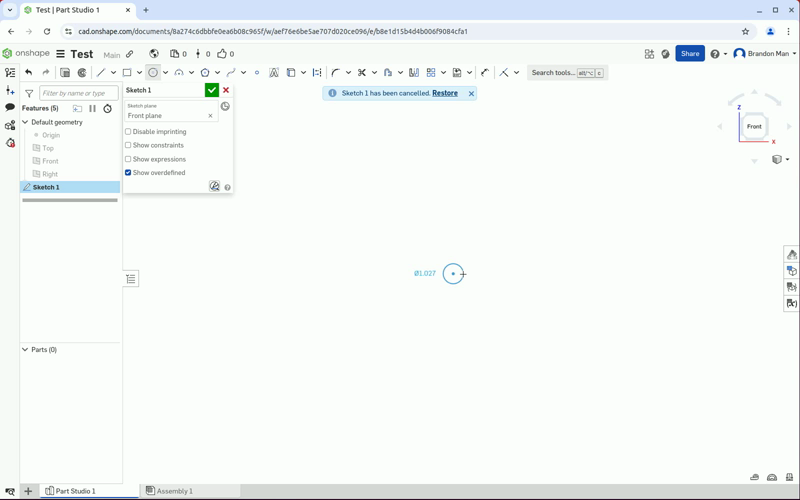
scroll(6)
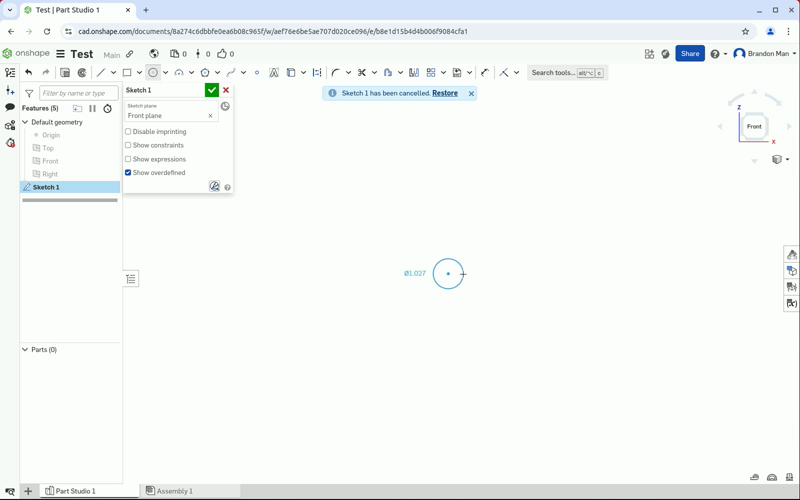
scroll(6)
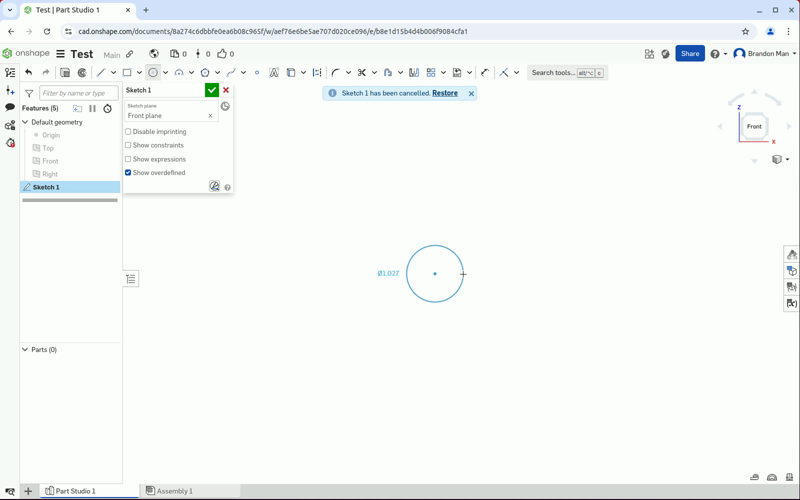
click(463, 273)
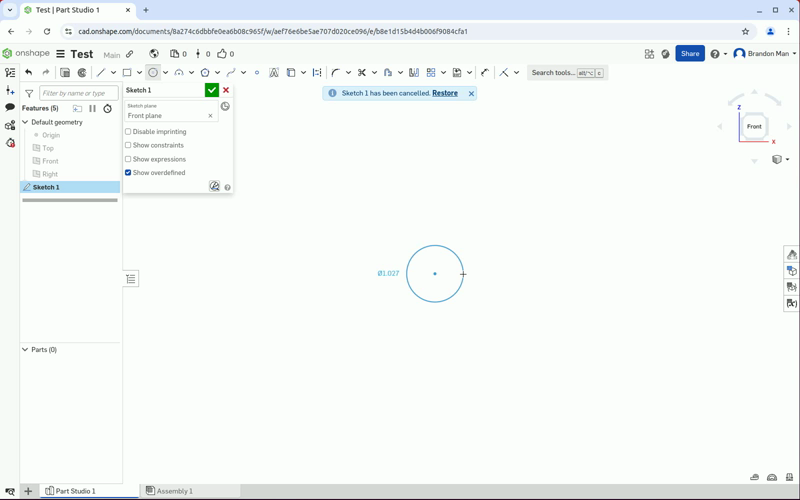
scroll(-6)
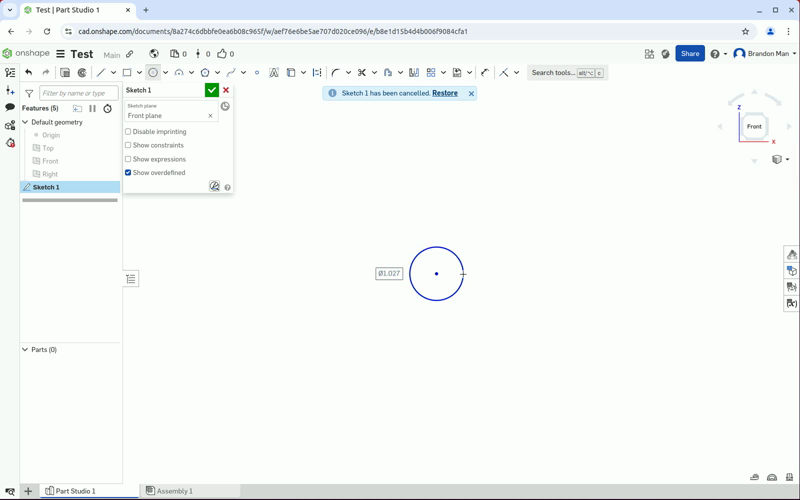
scroll(-6)
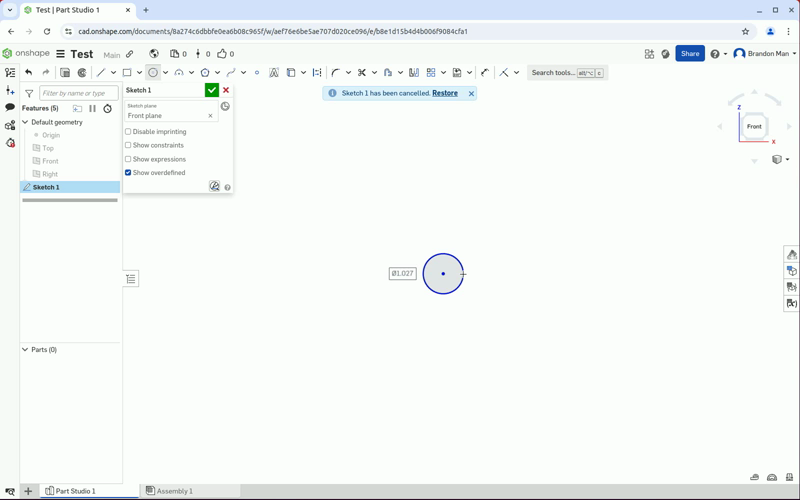
scroll(-6)
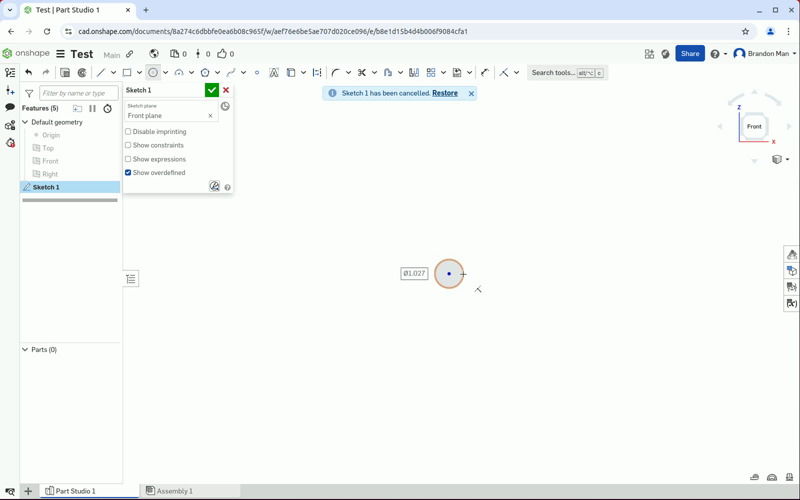
scroll(-6)
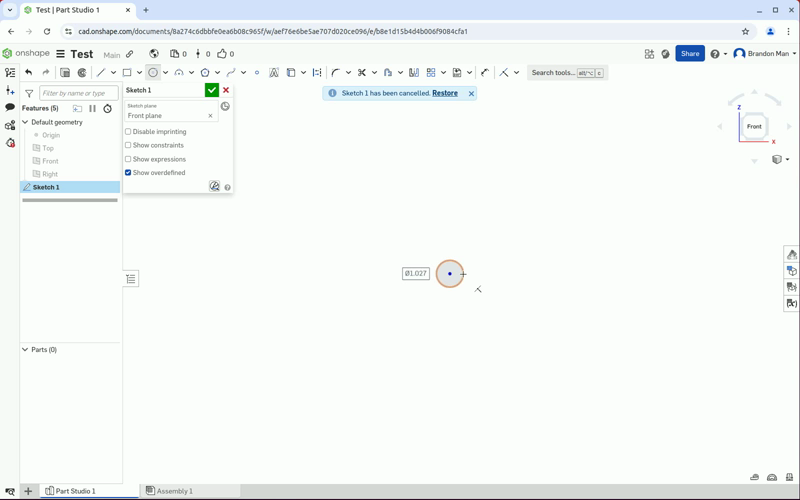
scroll(-6)
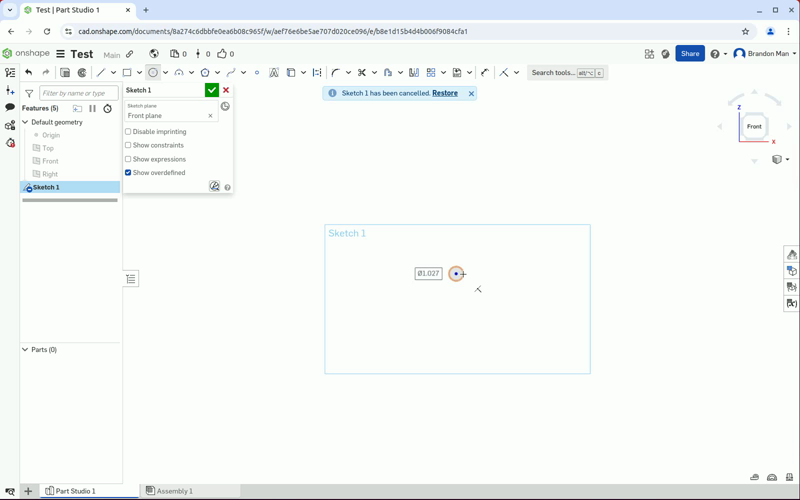
scroll(-6)
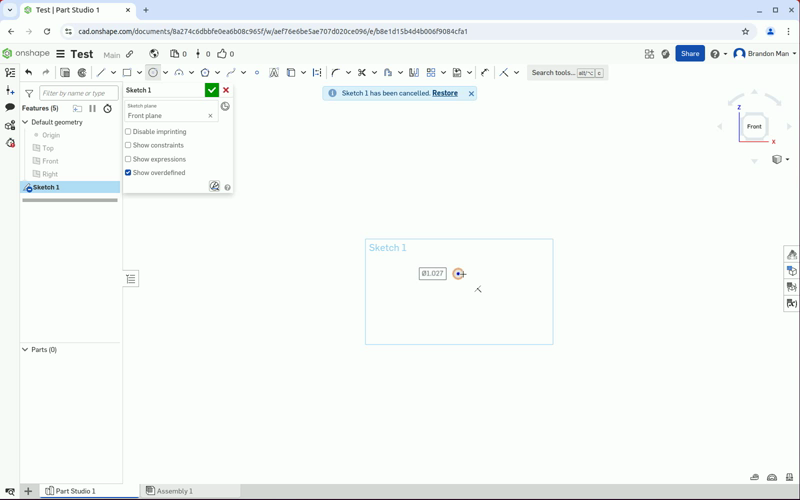
scroll(-6)
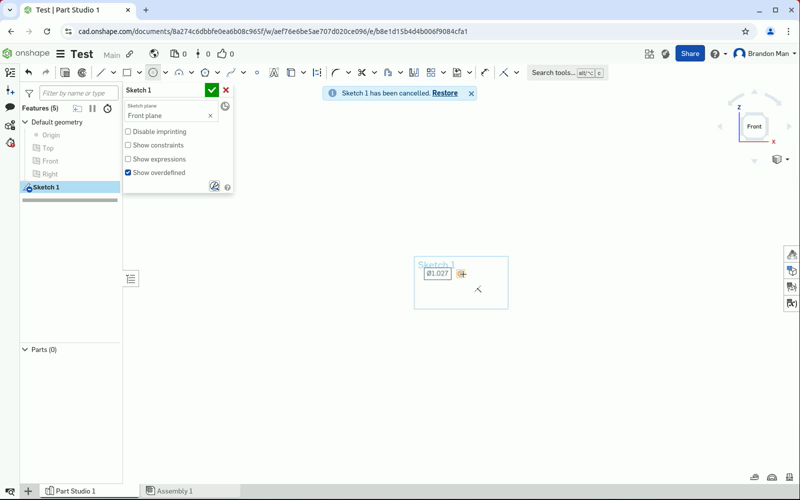
key(esc)
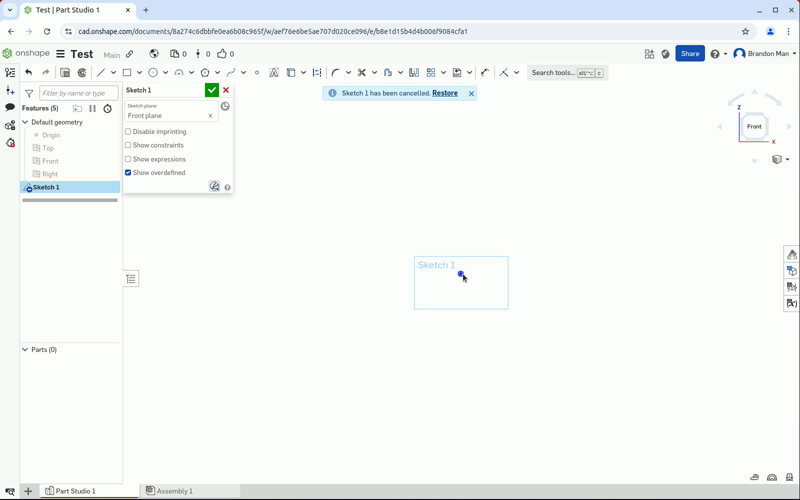
mouse_move(458, 274)
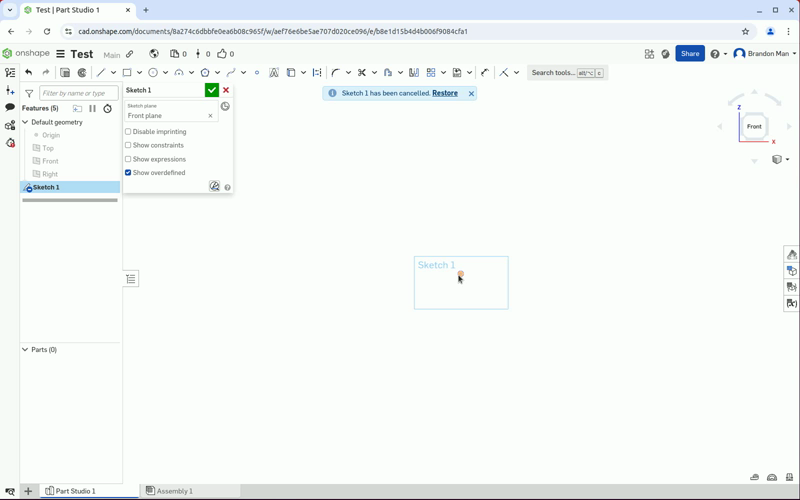
scroll(6)
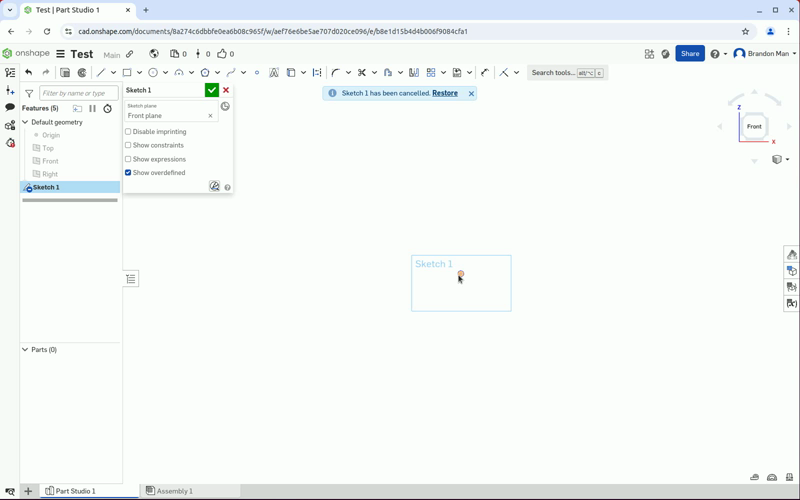
scroll(6)
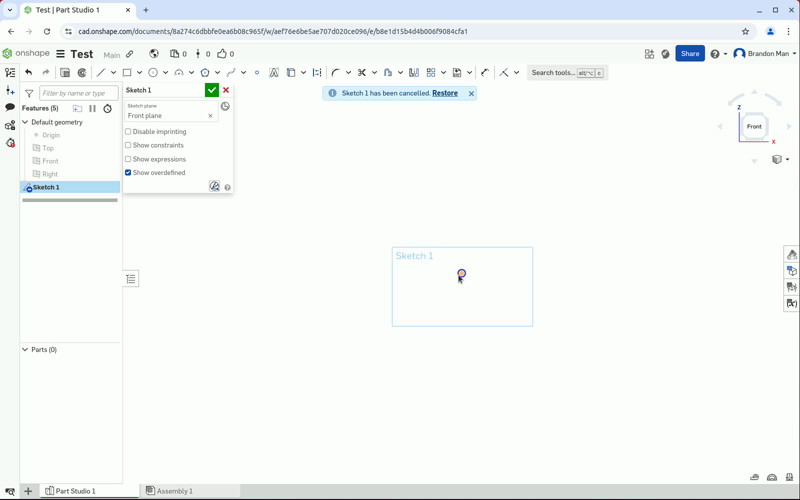
scroll(6)
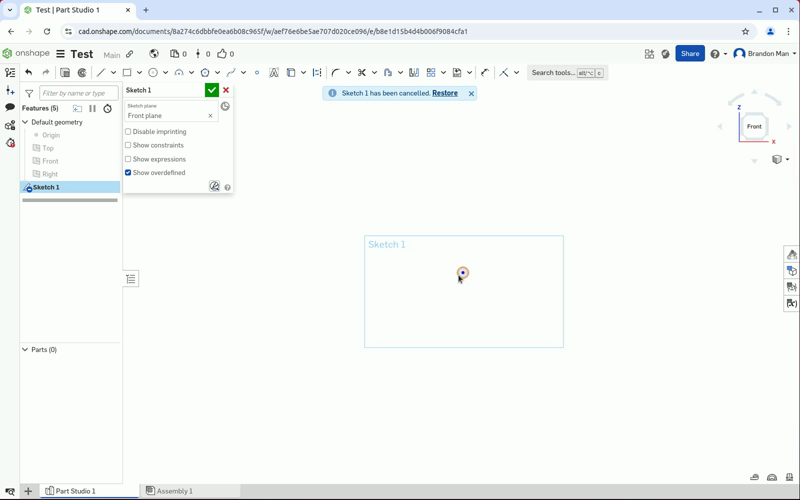
scroll(6)
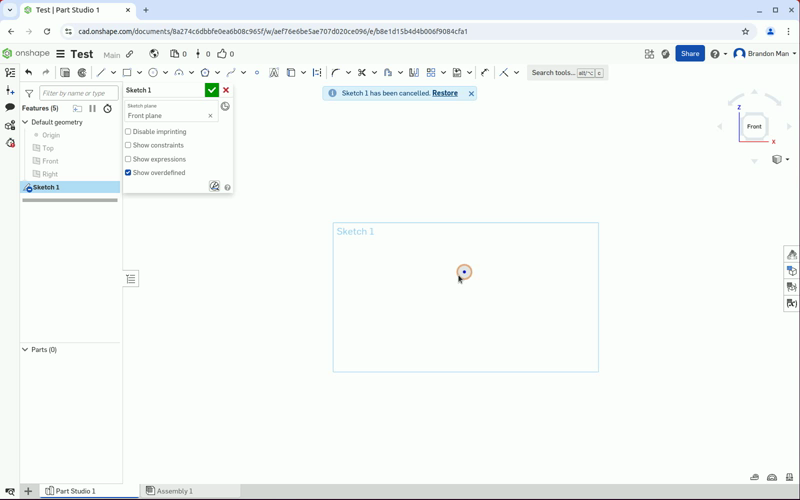
scroll(6)
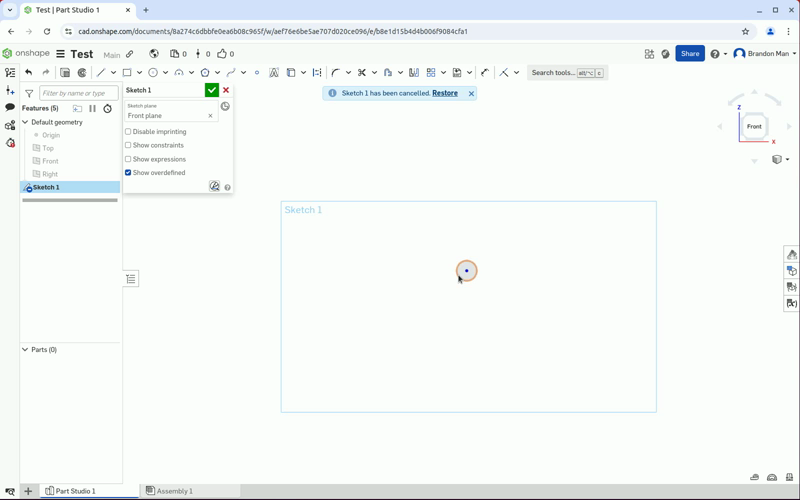
scroll(6)
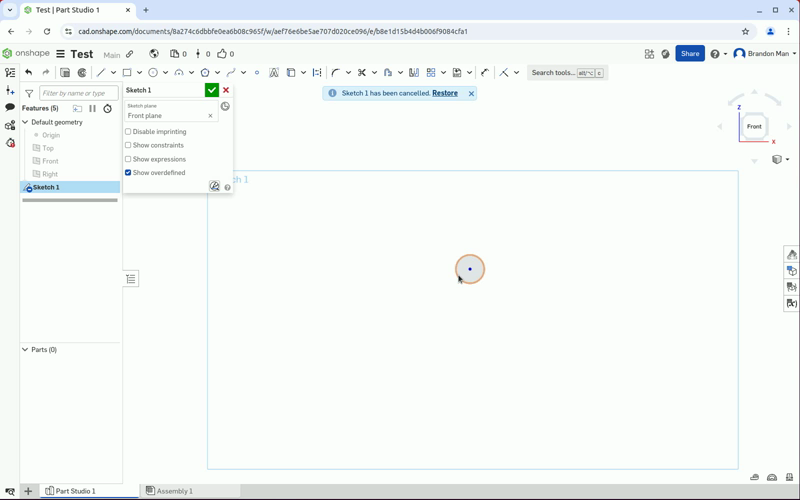
scroll(6)
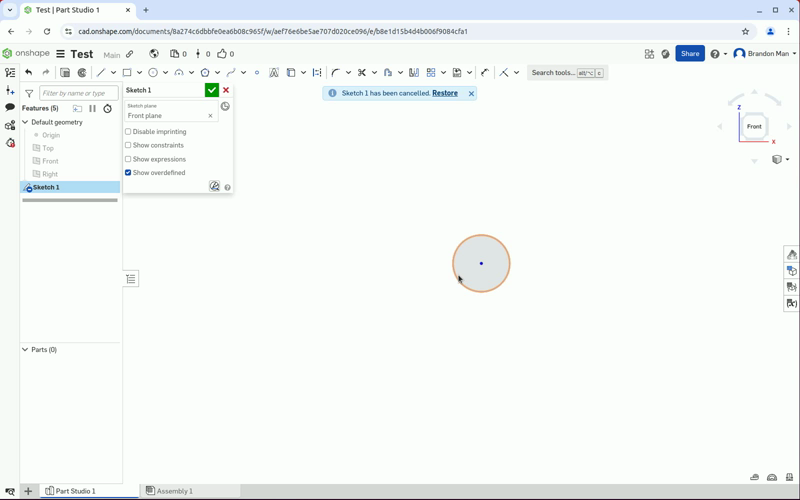
click(458, 274)
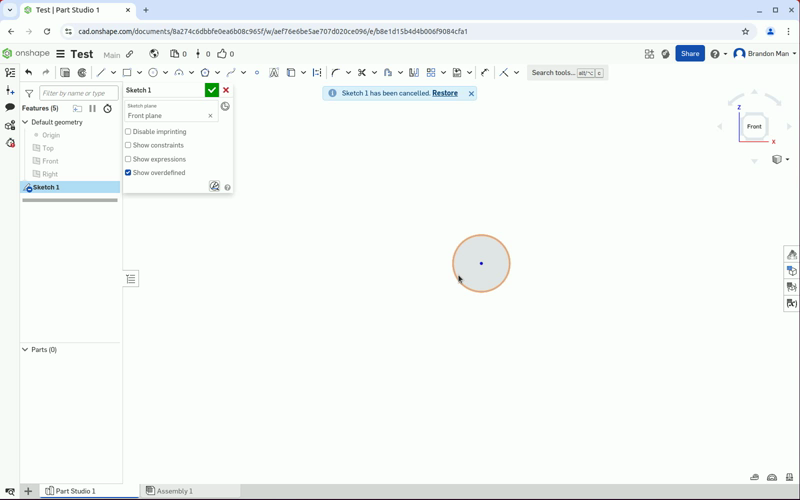
scroll(-6)
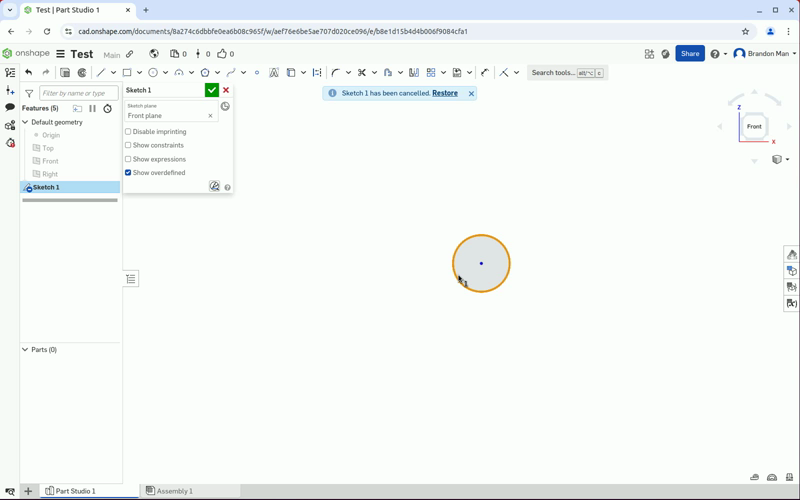
scroll(-6)
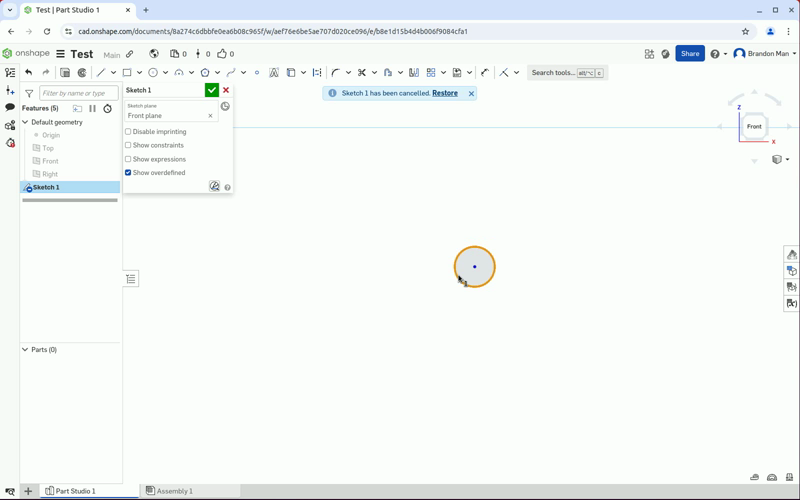
scroll(-6)
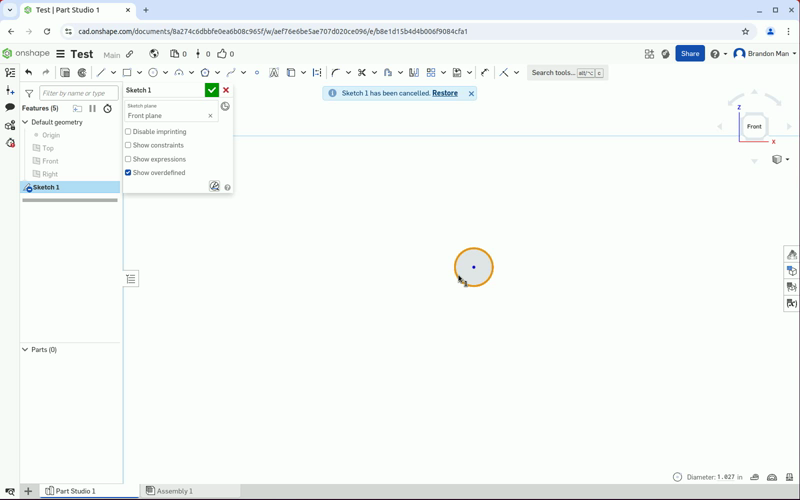
scroll(-6)
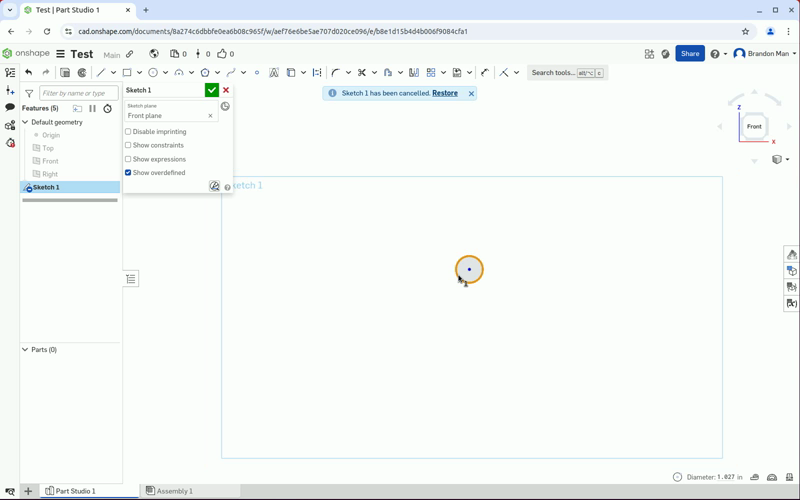
scroll(-6)
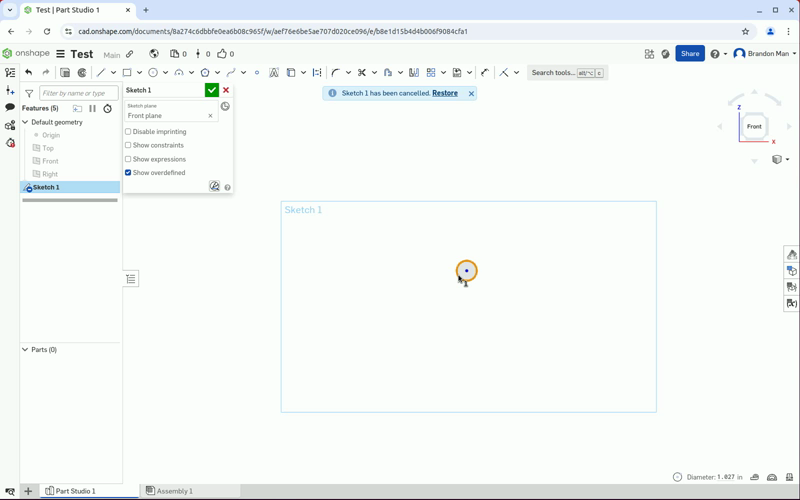
scroll(-6)
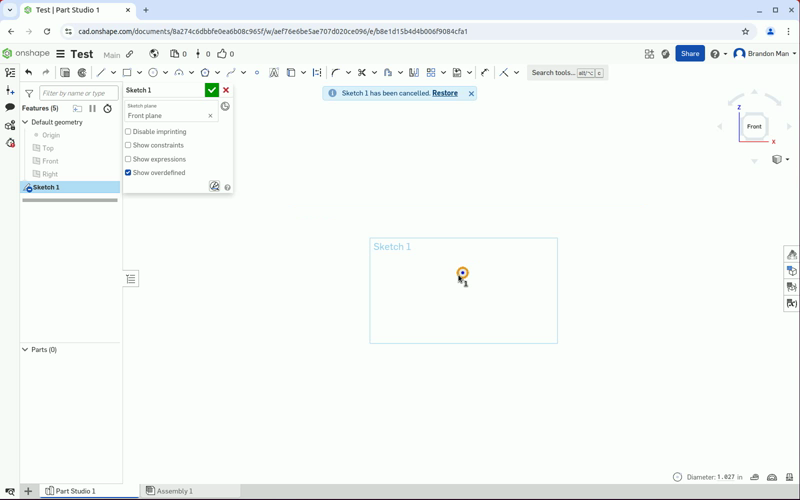
scroll(-6)
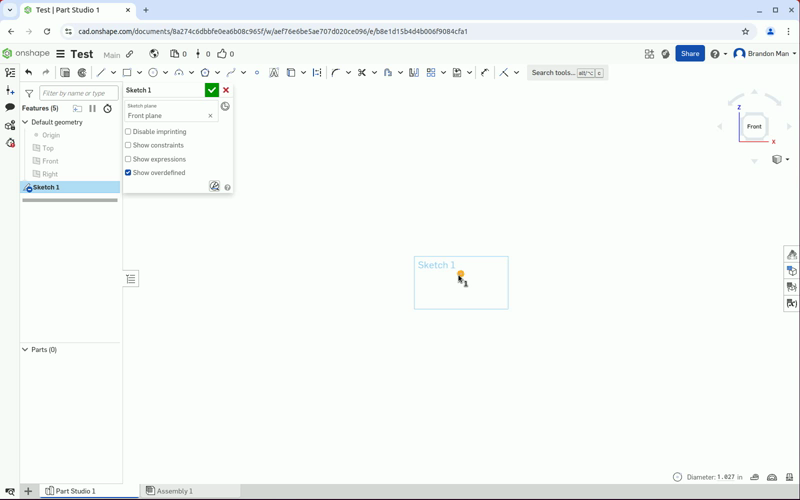
mouse_move(73, 352)
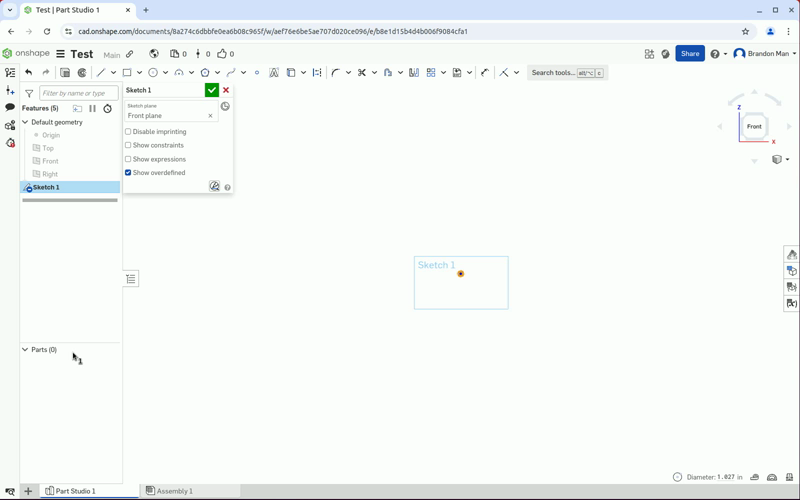
key(shift+y)
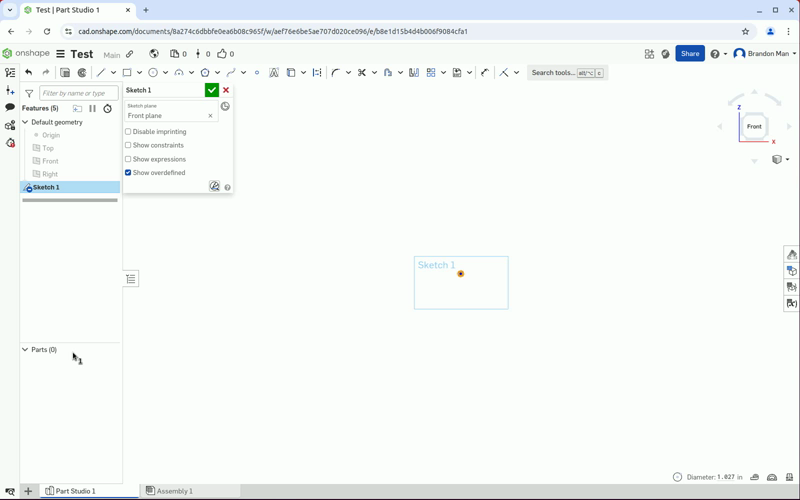
key(shift+e)
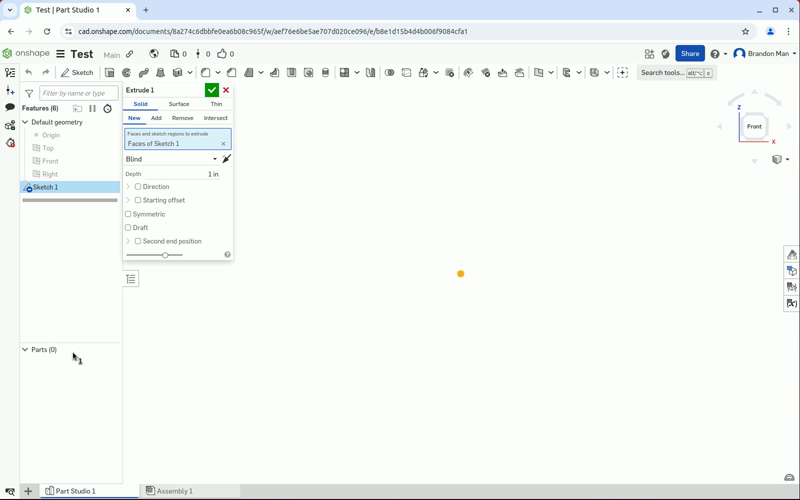
mouse_move(143, 106)
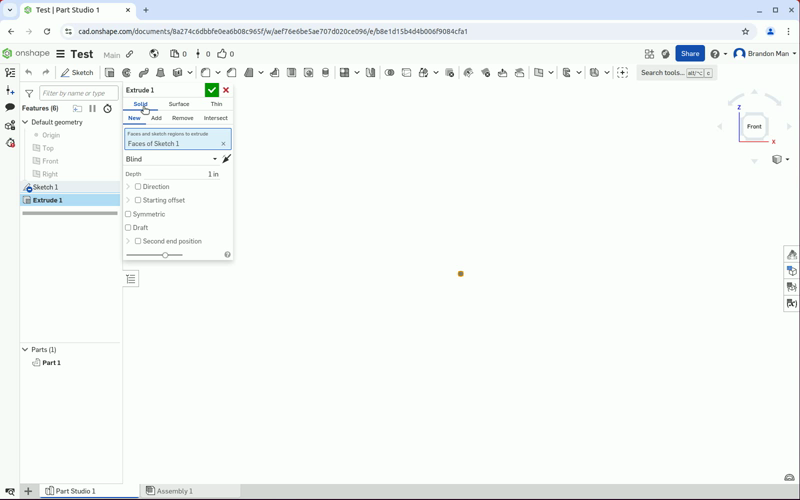
click(143, 106)
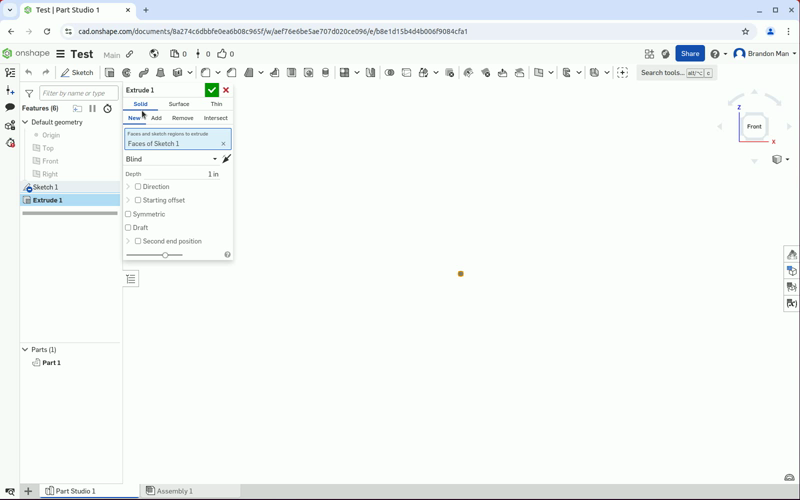
mouse_move(137, 120)
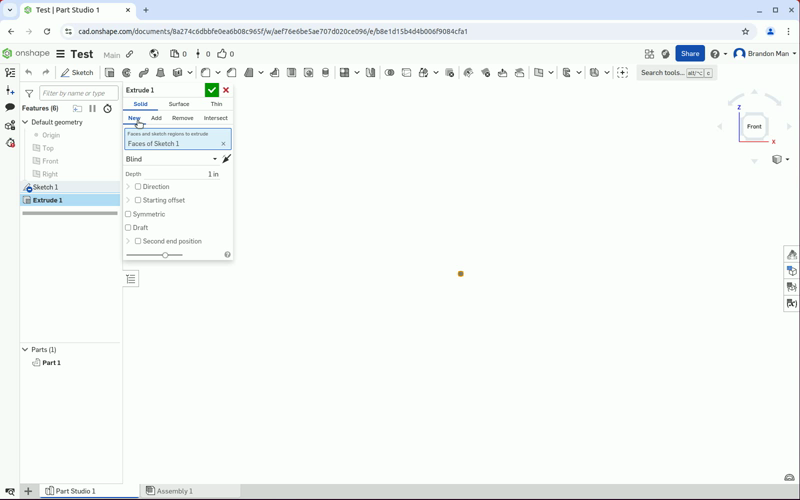
click(137, 120)
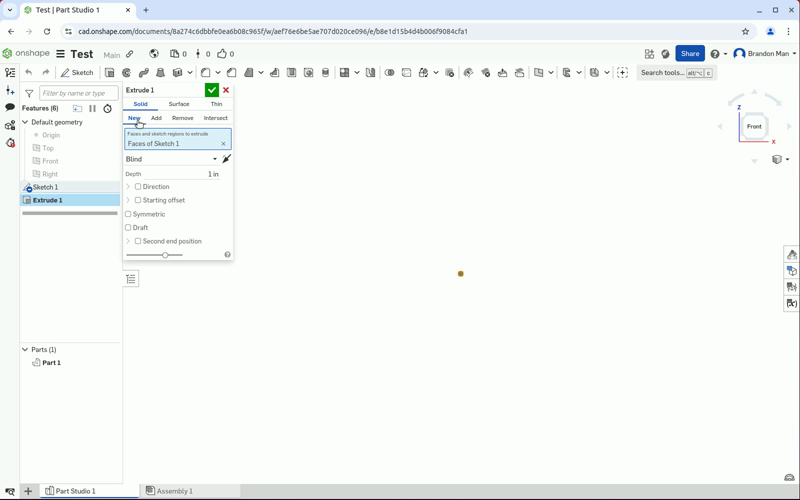
key(tab, 4)
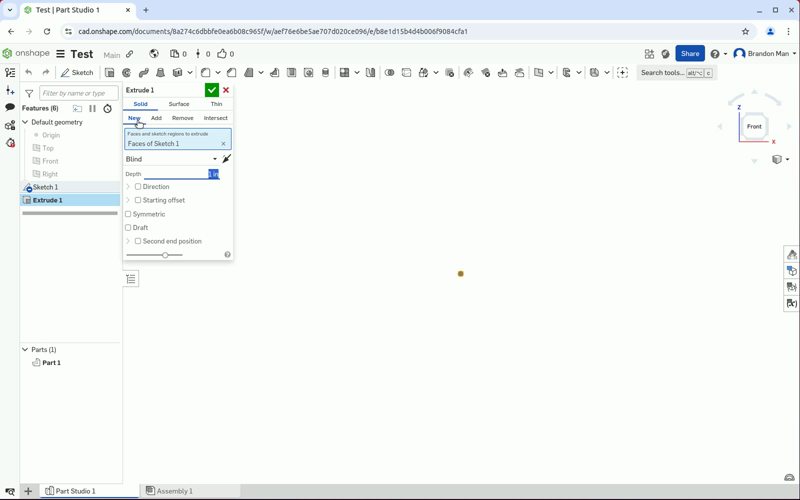
text(23.108)
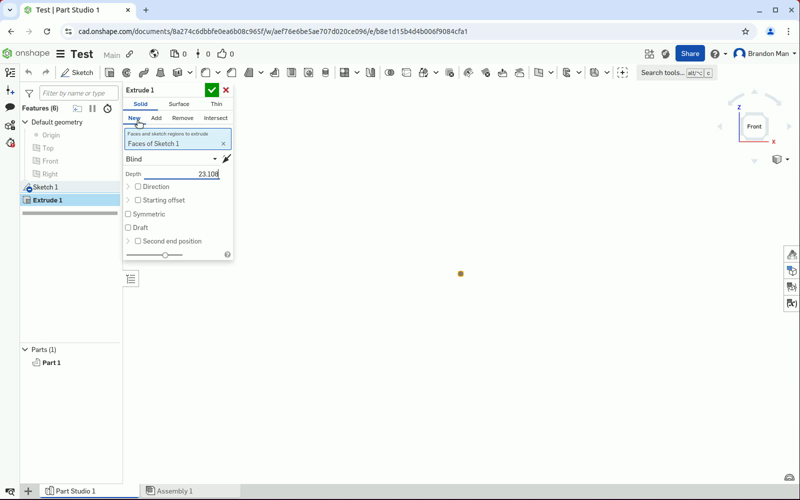
key(enter)
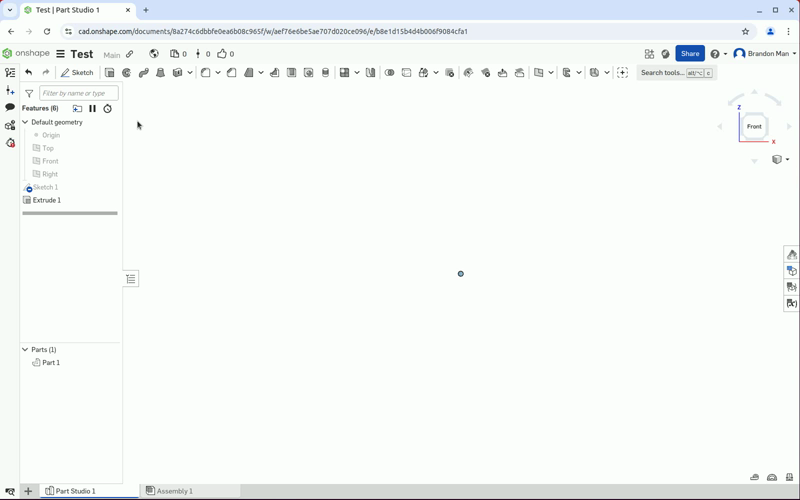
key(shift+h)
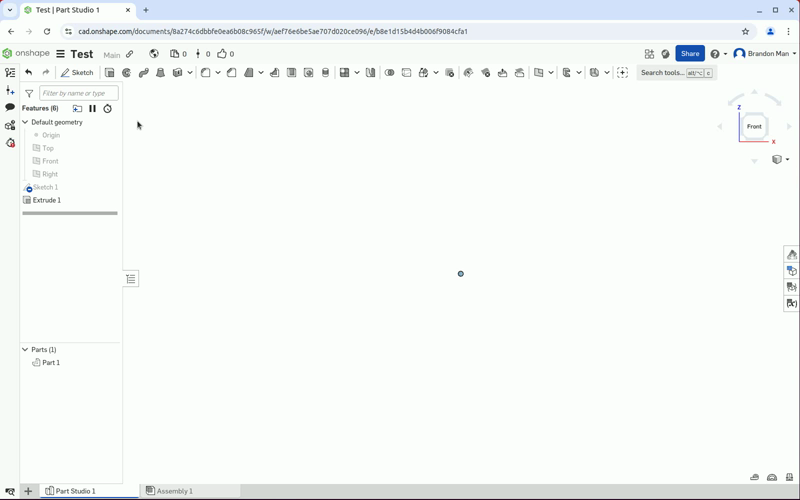
key(shift+h)
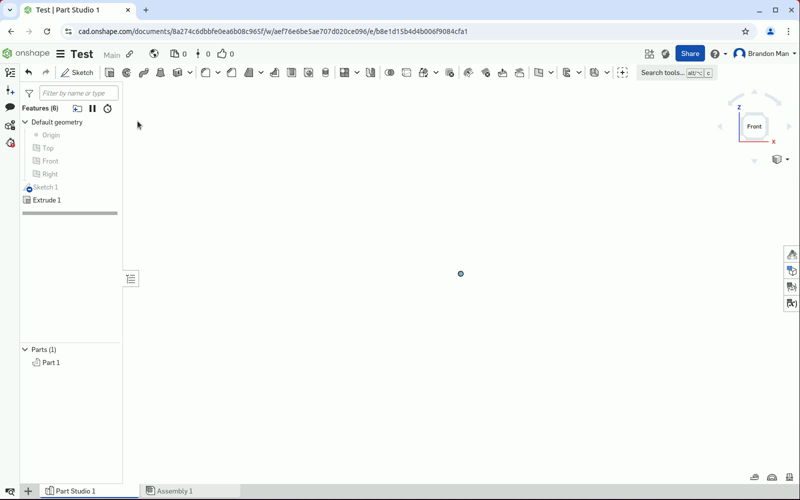
mouse_move(73, 189)
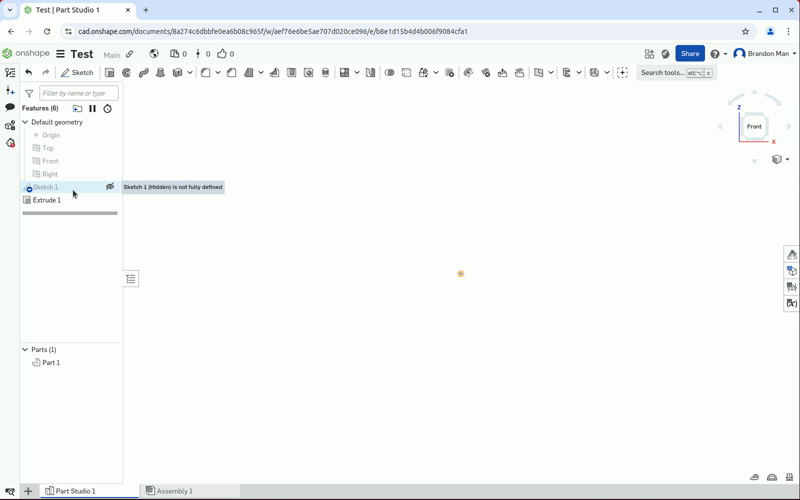
click(73, 189)
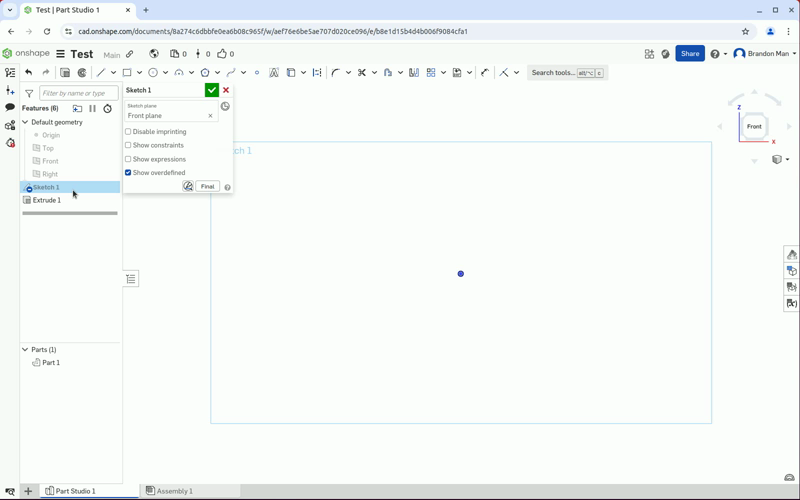
mouse_move(229, 92)
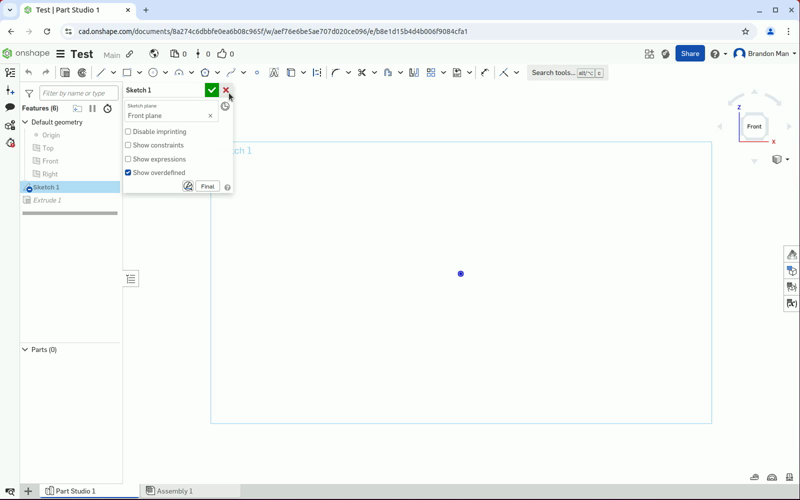
click(229, 92)
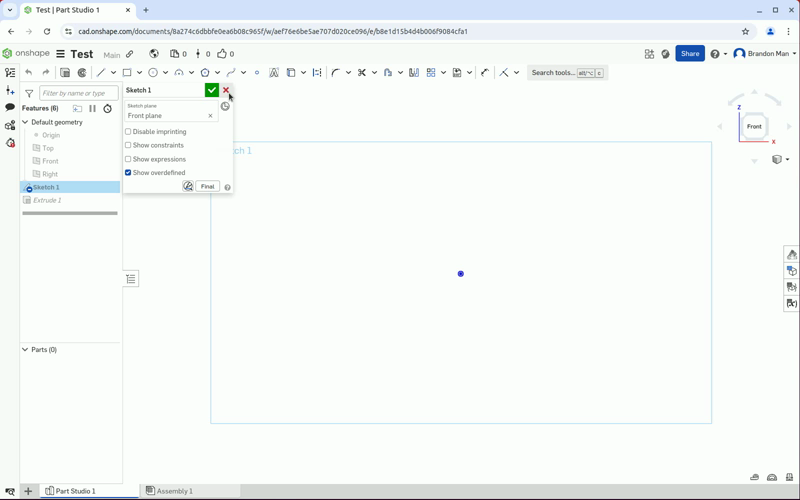
key(shift+s)
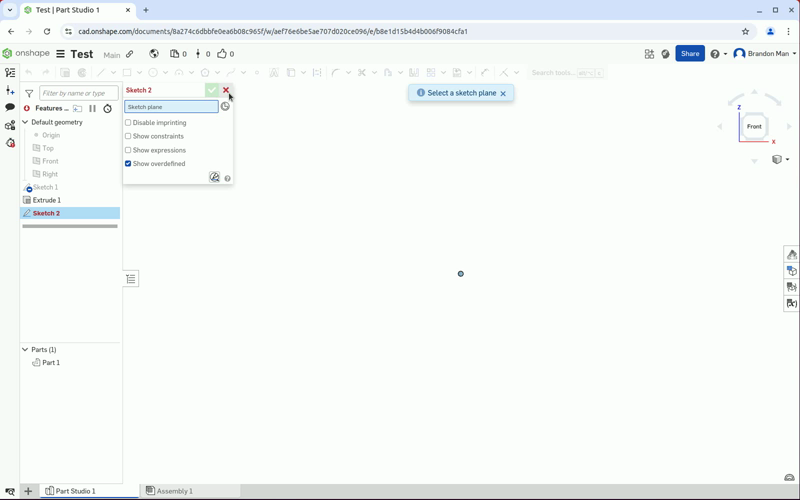
mouse_move(73, 163)
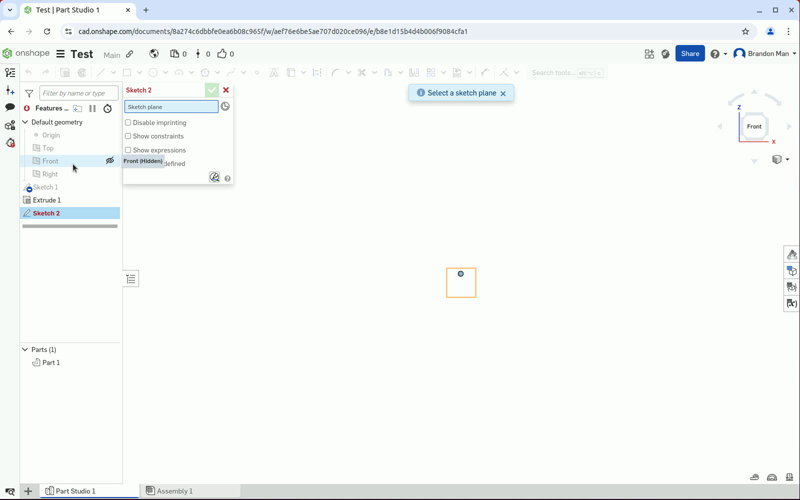
click(73, 163)
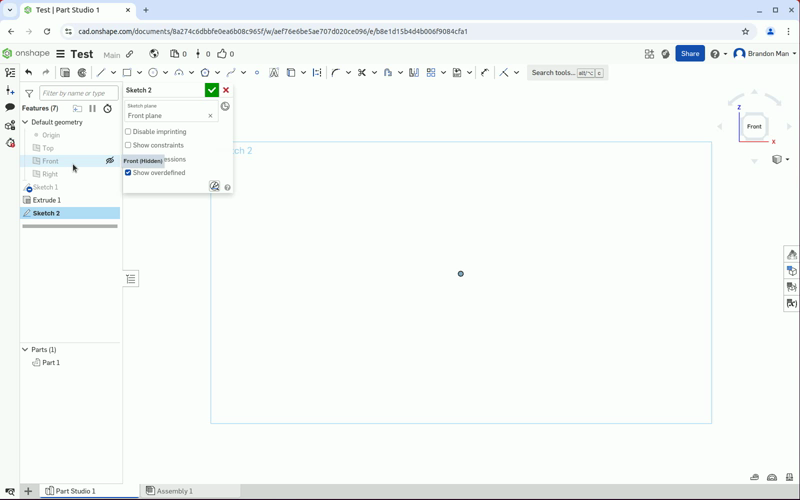
mouse_move(73, 352)
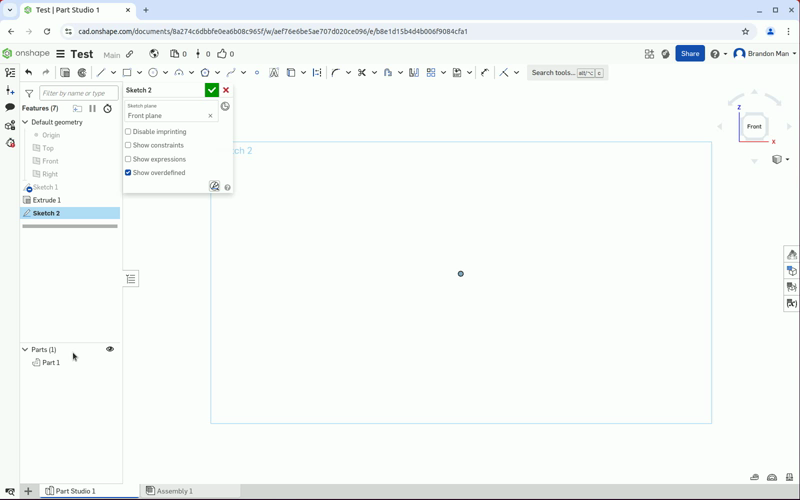
key(y)
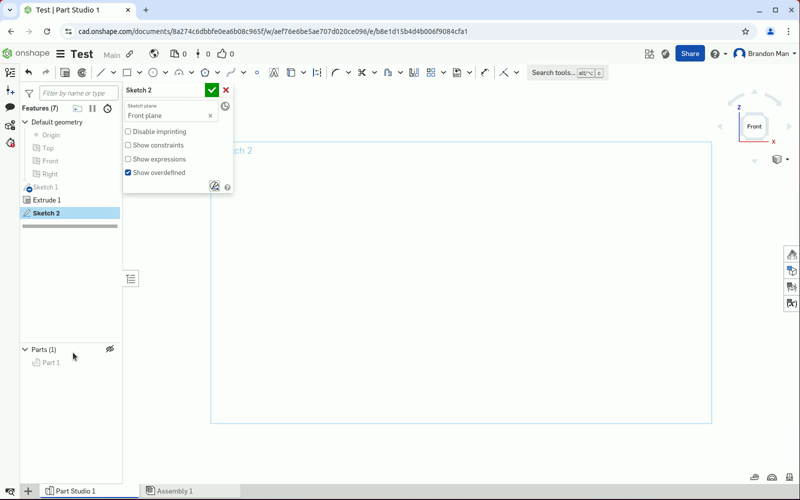
key(c)
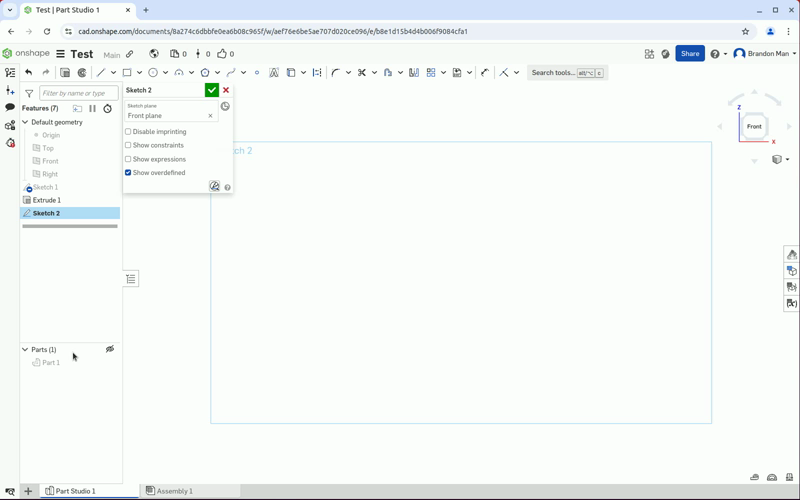
key_down(shift)
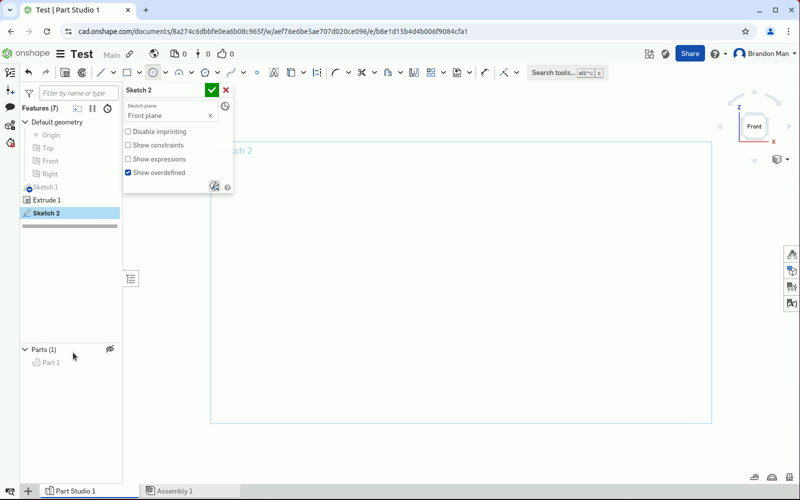
mouse_move(460, 336)
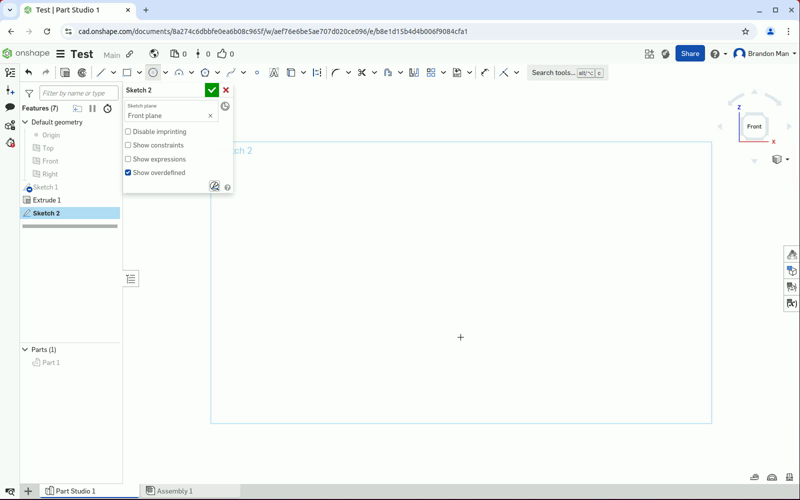
click(460, 336)
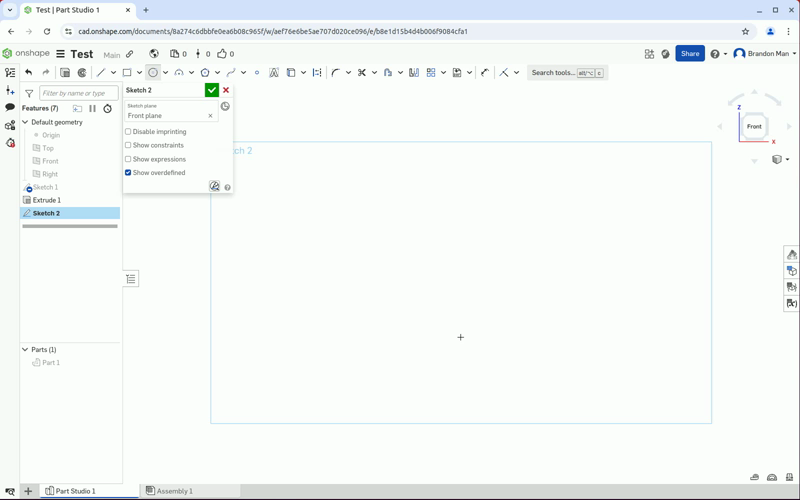
key_up(shift)
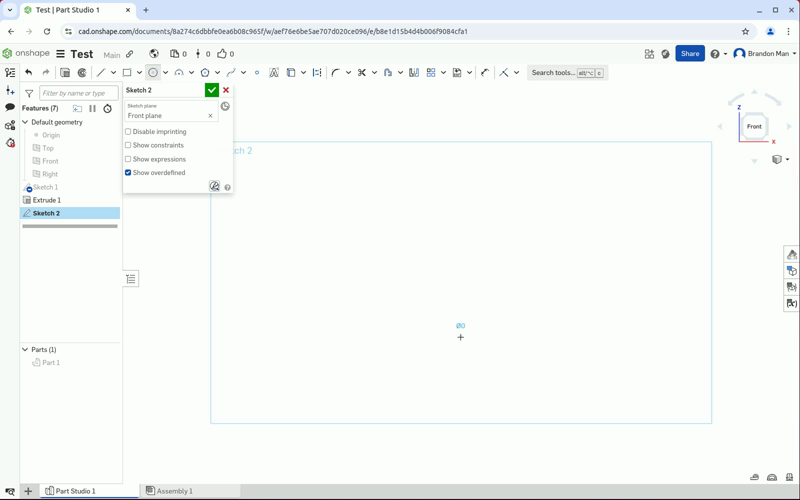
mouse_move(463, 336)
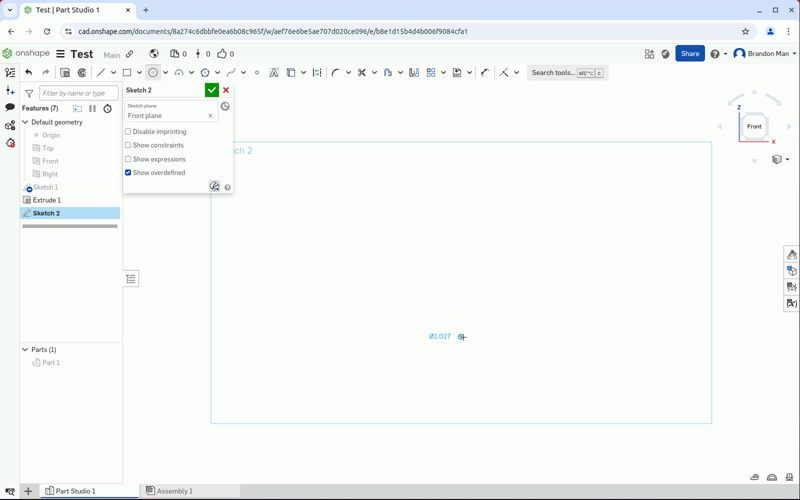
scroll(6)
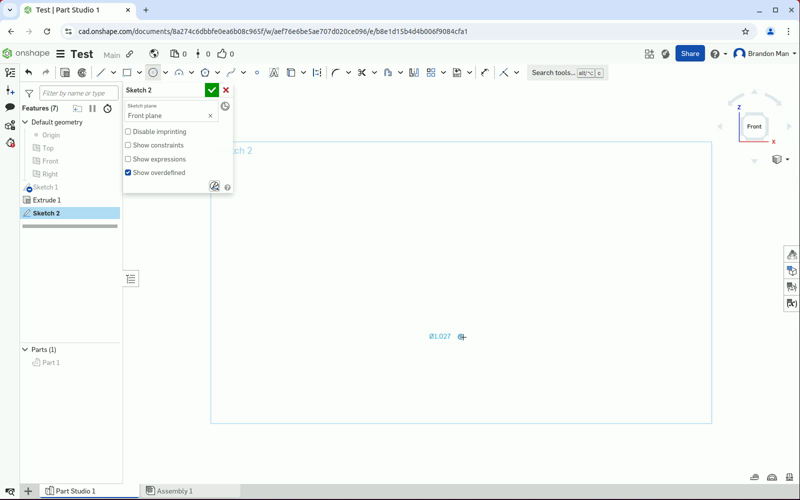
scroll(6)
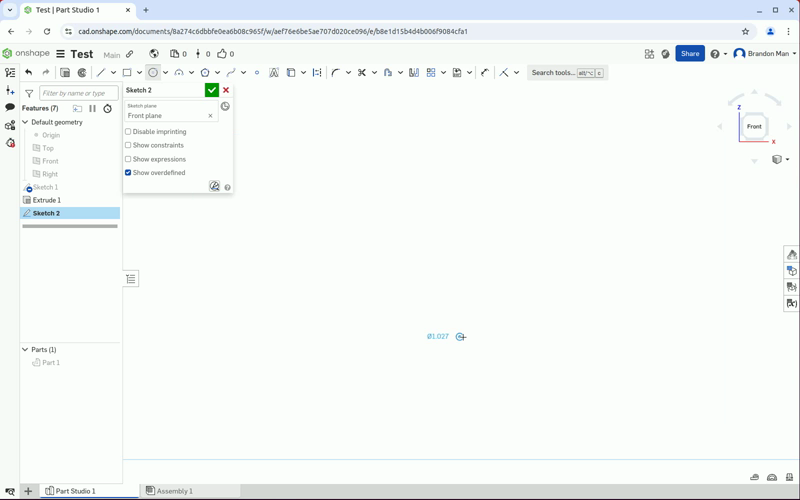
scroll(6)
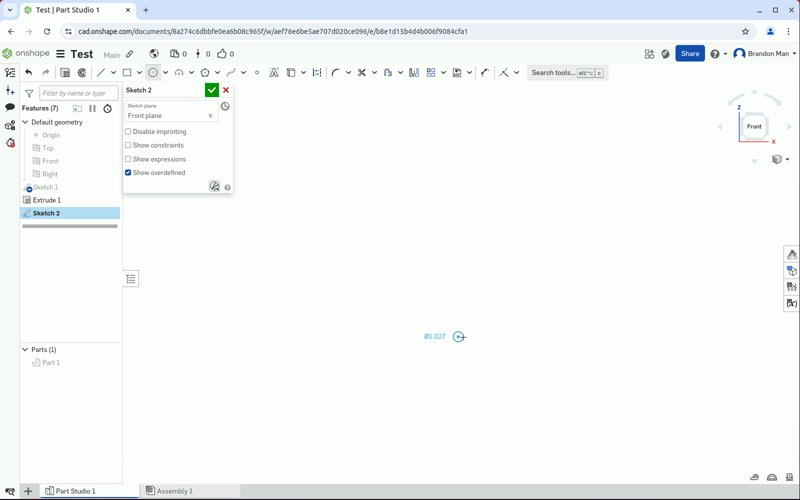
scroll(6)
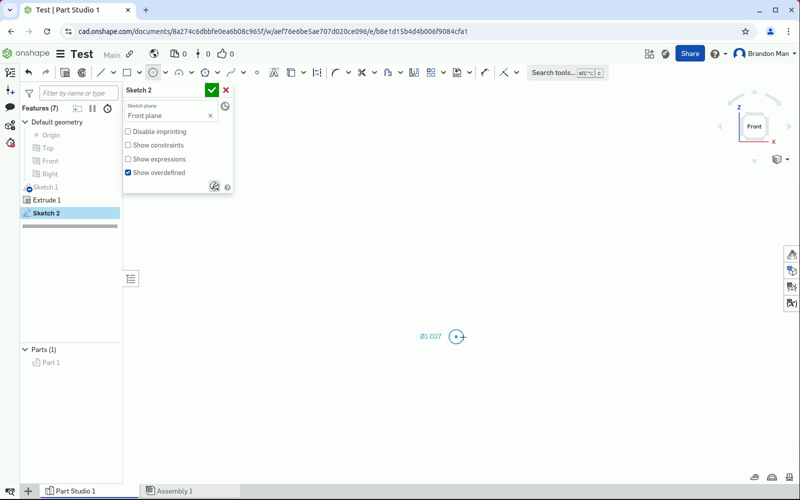
scroll(6)
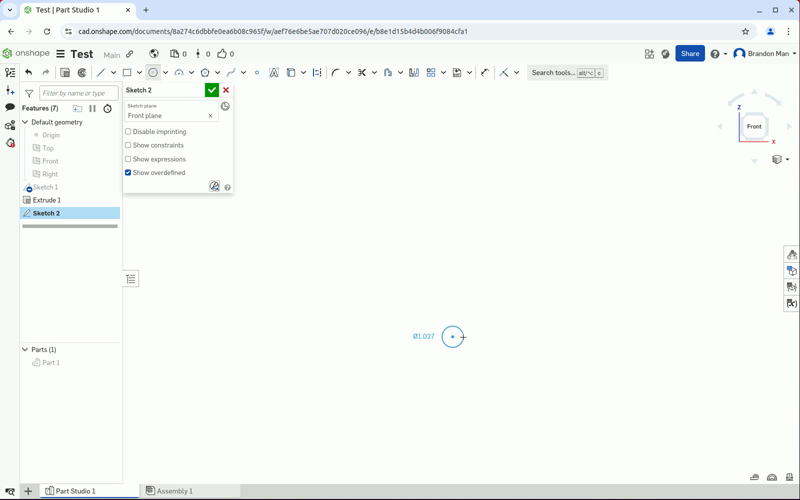
scroll(6)
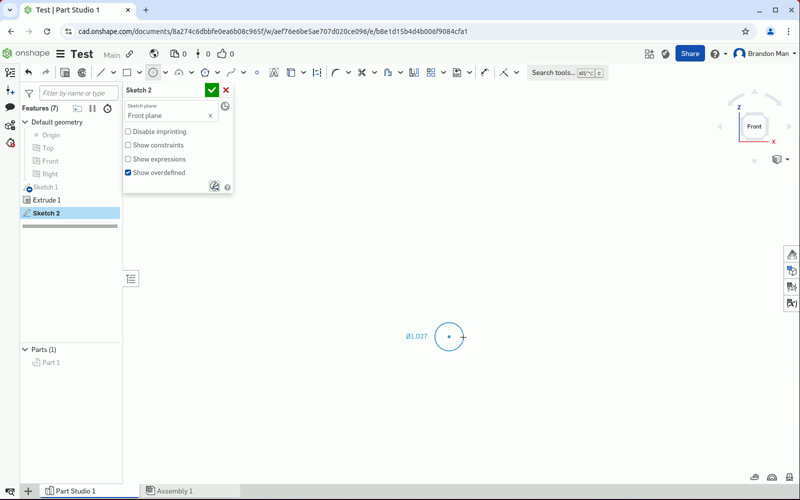
scroll(6)
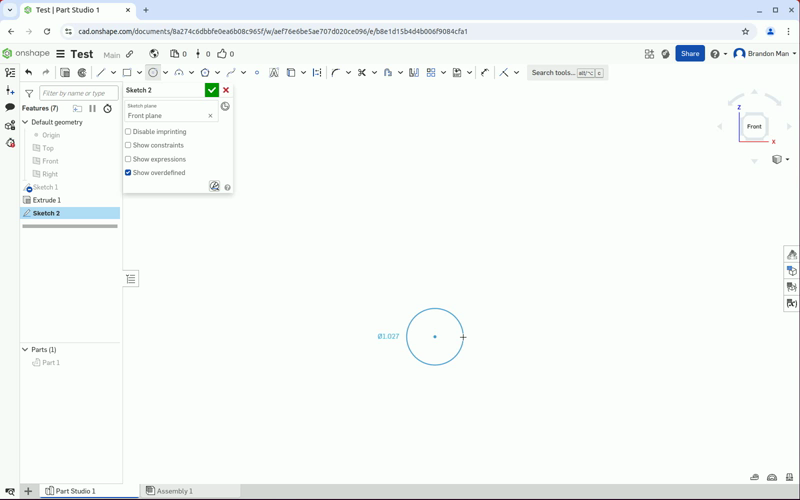
click(463, 336)
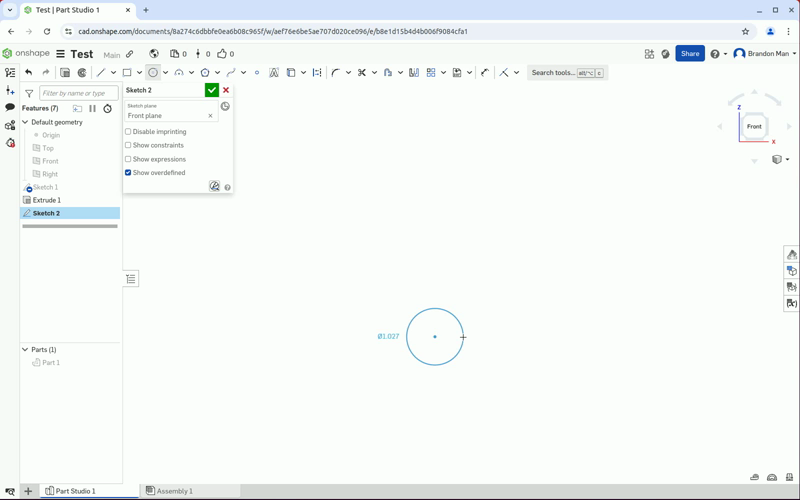
scroll(-6)
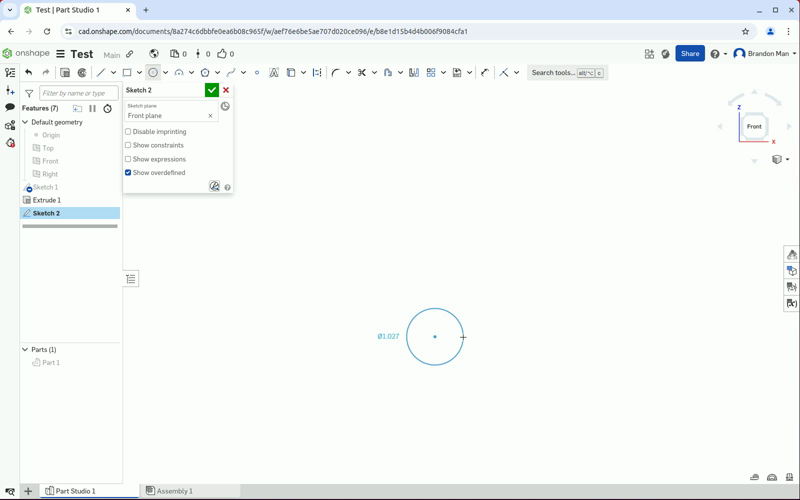
scroll(-6)
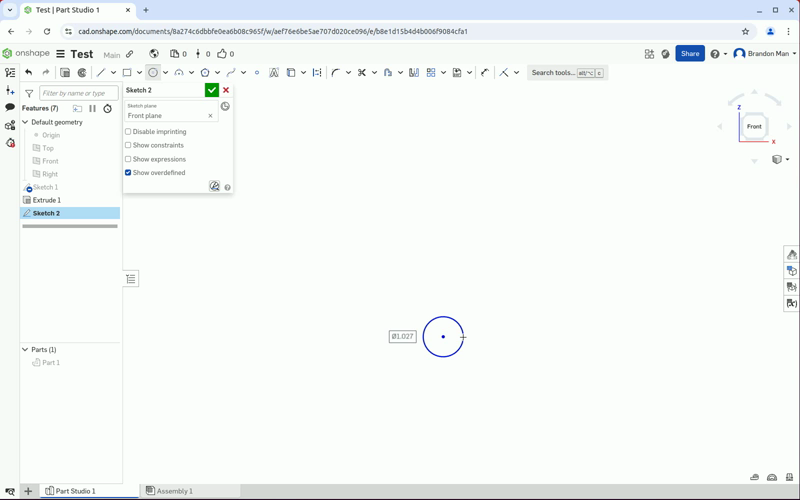
scroll(-6)
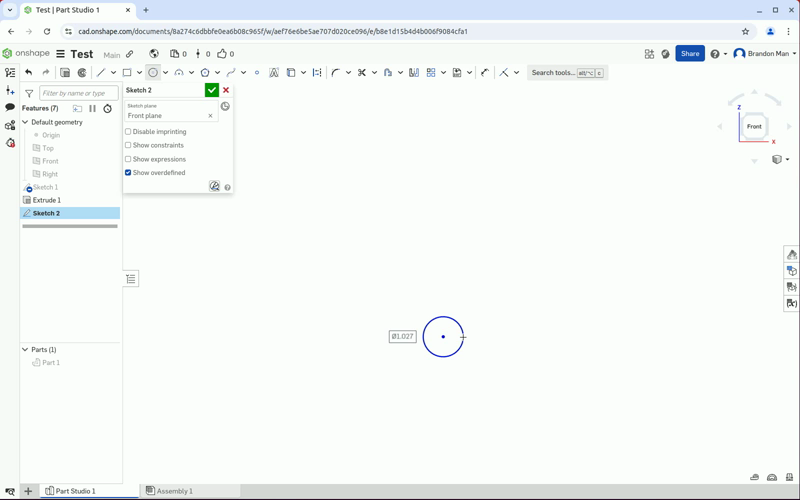
scroll(-6)
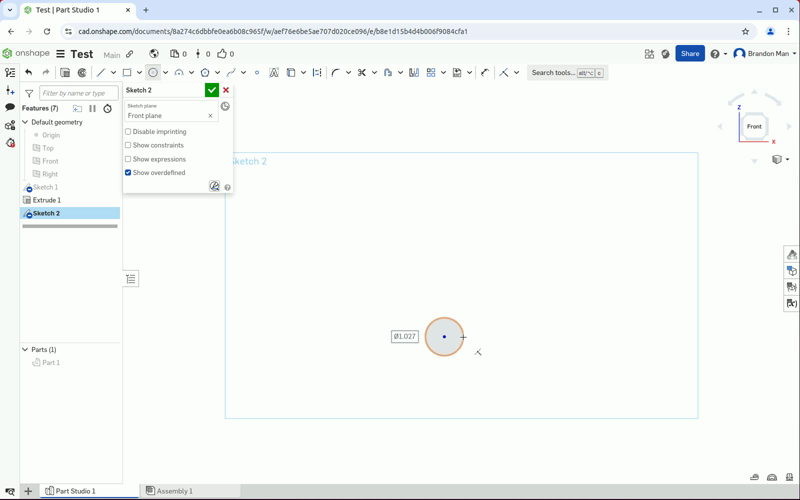
scroll(-6)
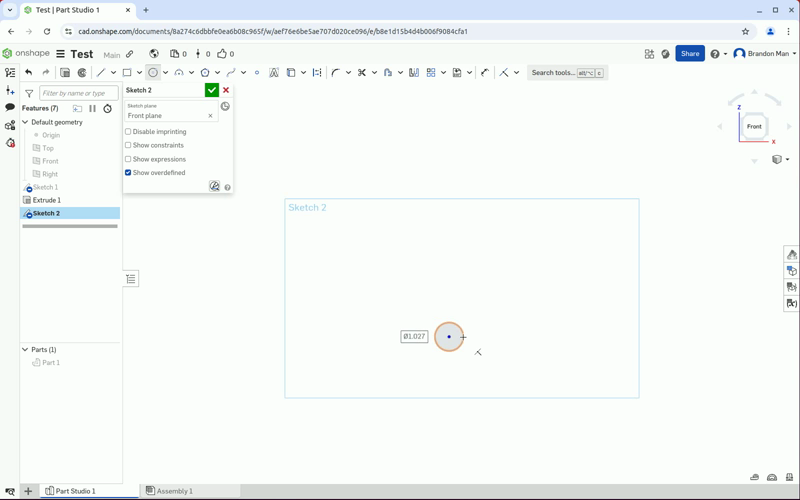
scroll(-6)
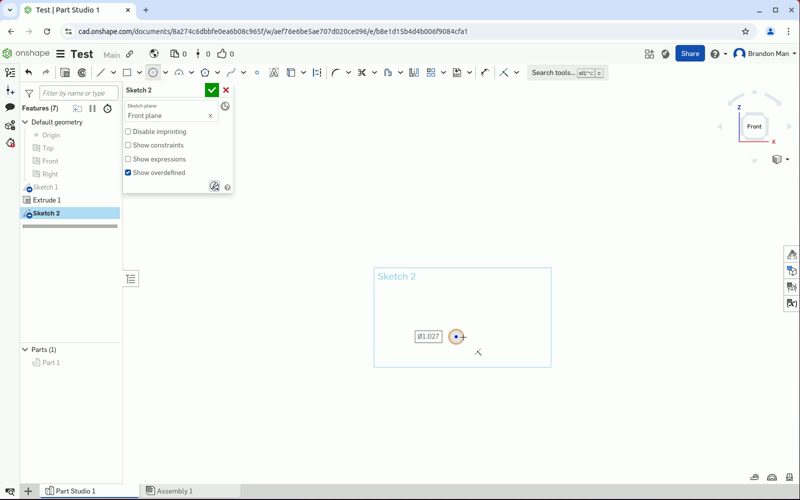
scroll(-6)
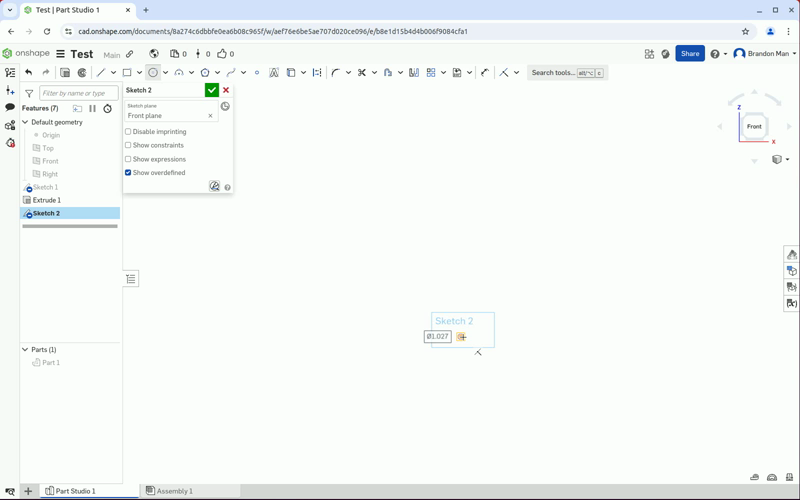
key(esc)
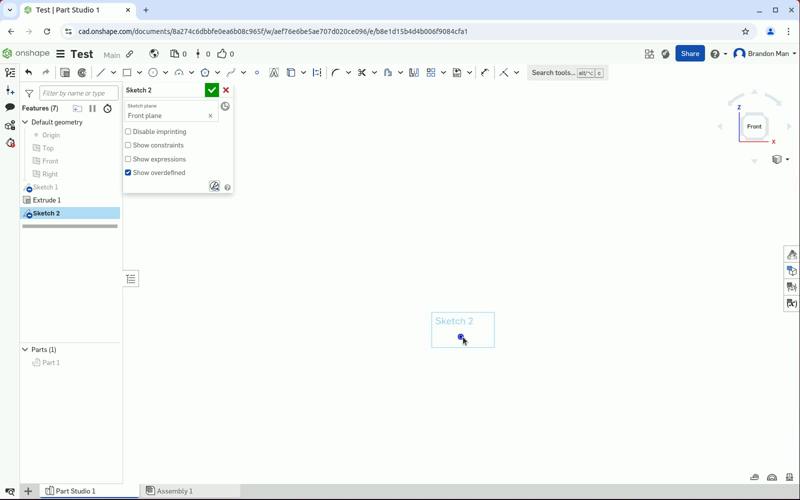
mouse_move(459, 335)
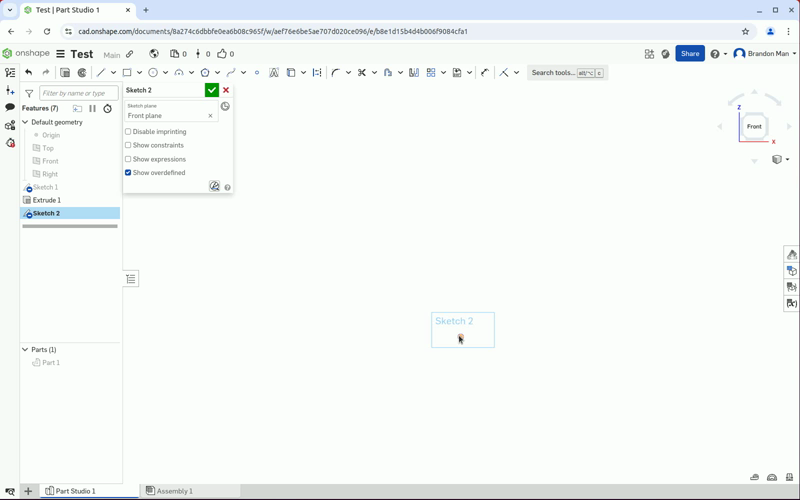
scroll(6)
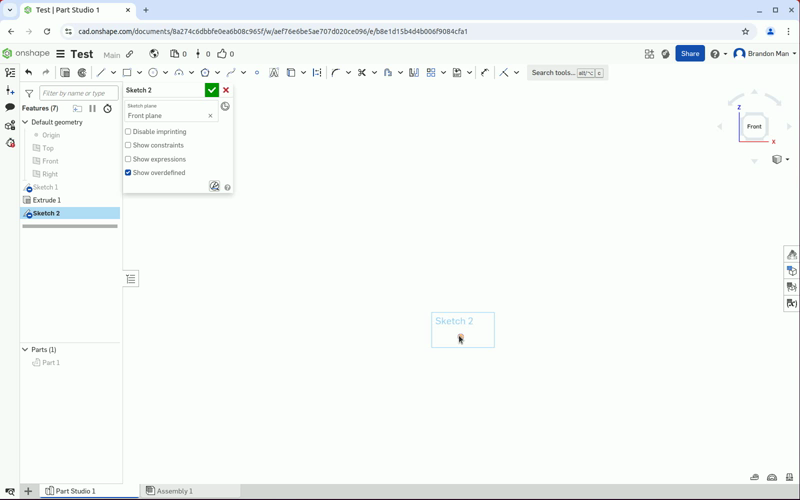
scroll(6)
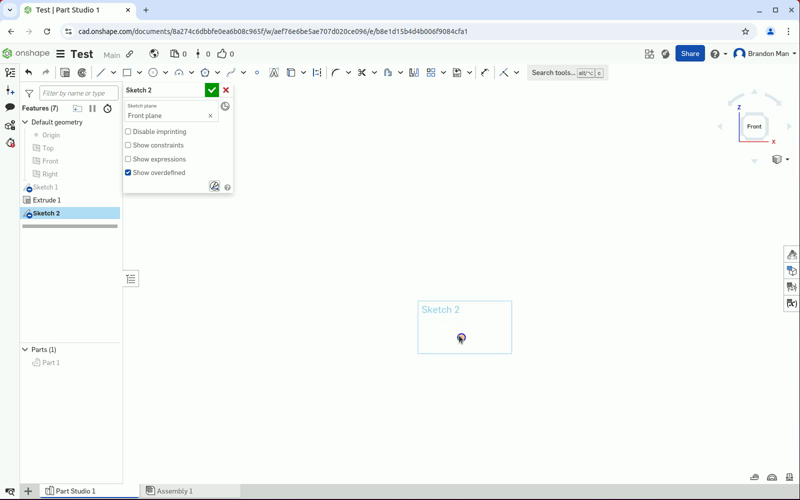
scroll(6)
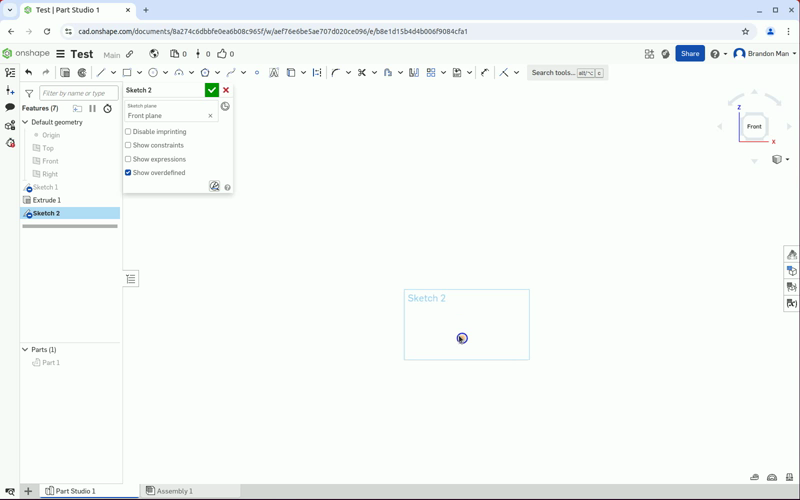
scroll(6)
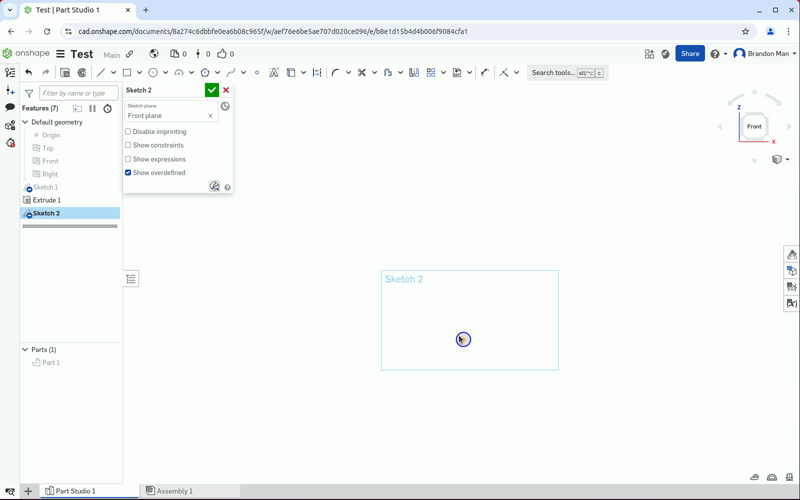
scroll(6)
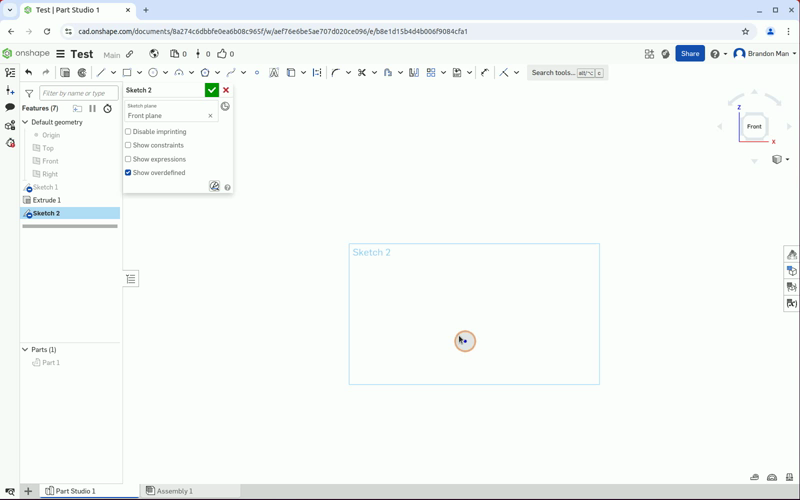
scroll(6)
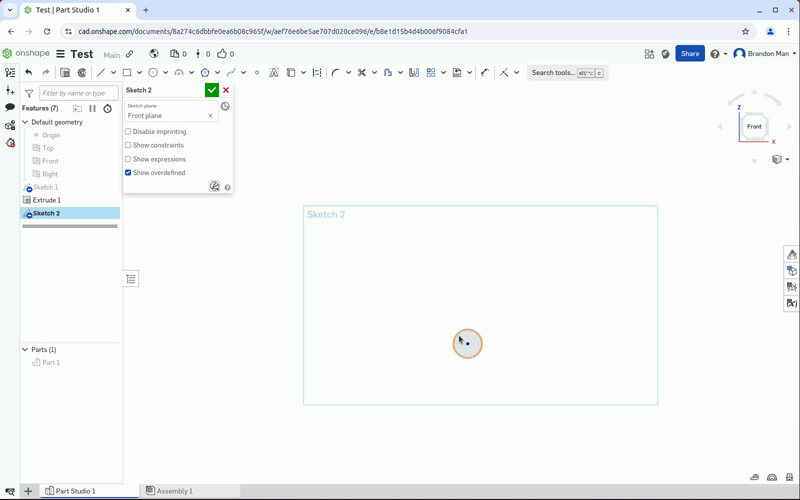
scroll(6)
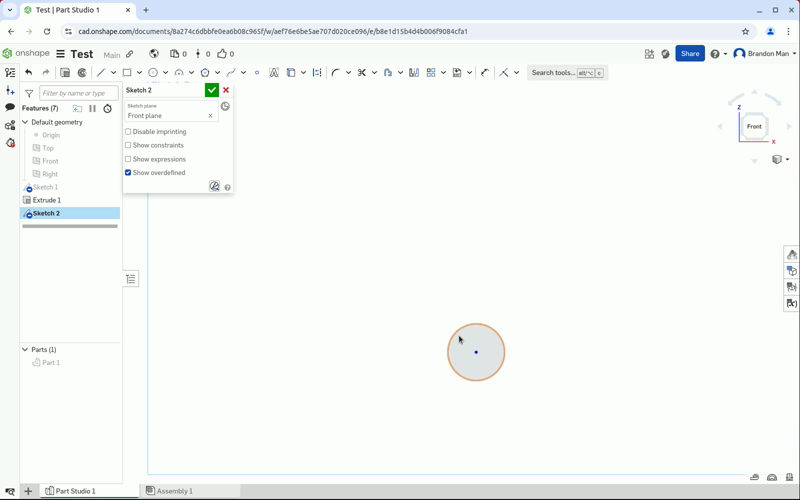
click(459, 335)
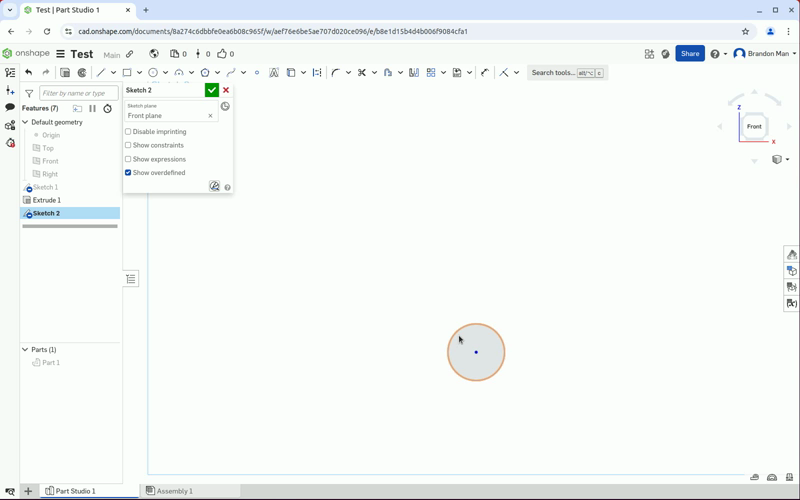
scroll(-6)
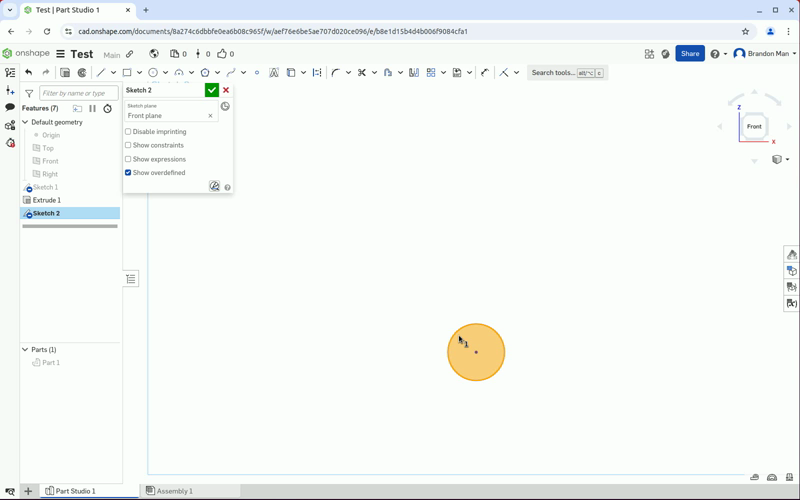
scroll(-6)
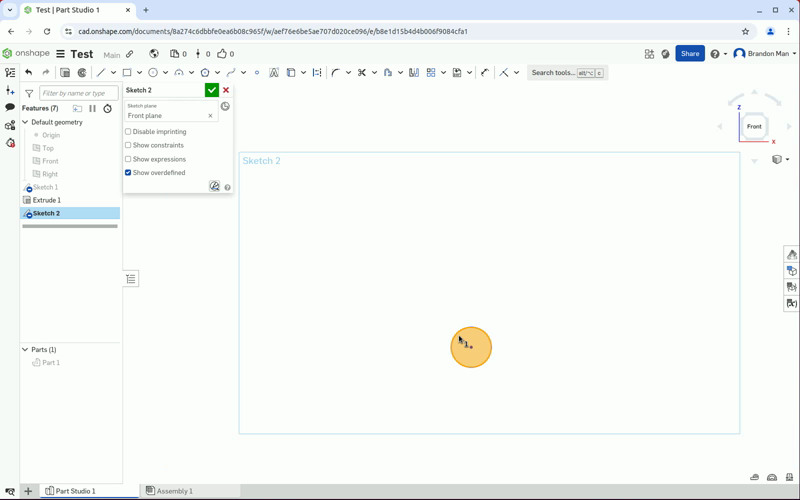
scroll(-6)
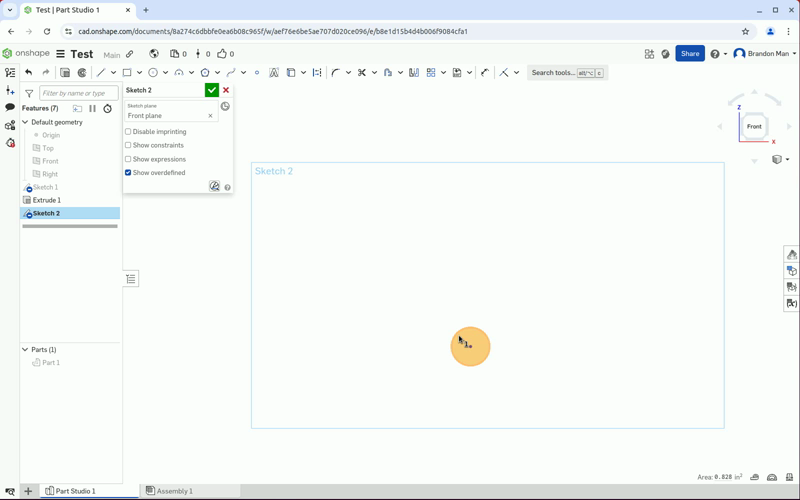
scroll(-6)
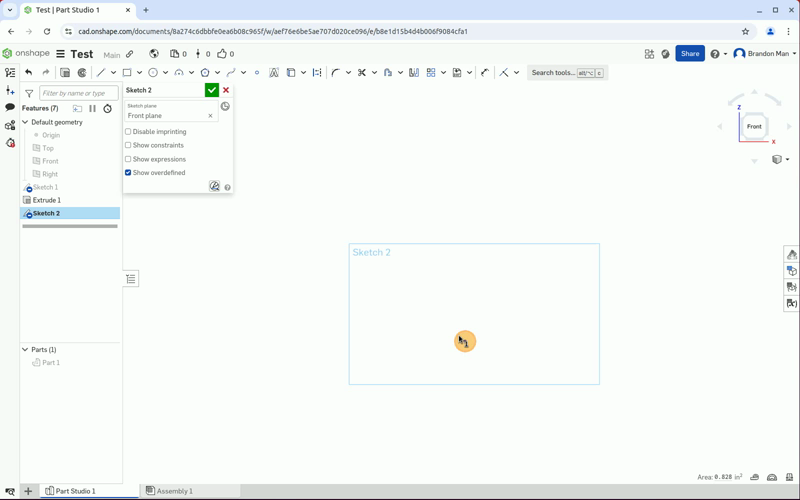
scroll(-6)
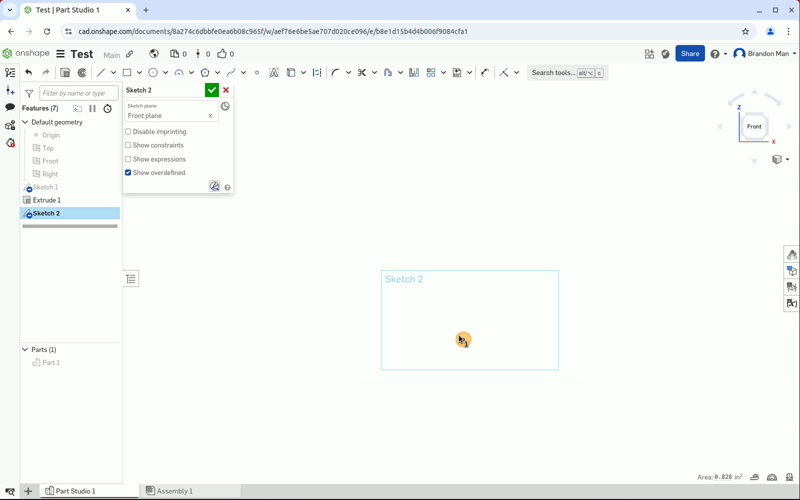
scroll(-6)
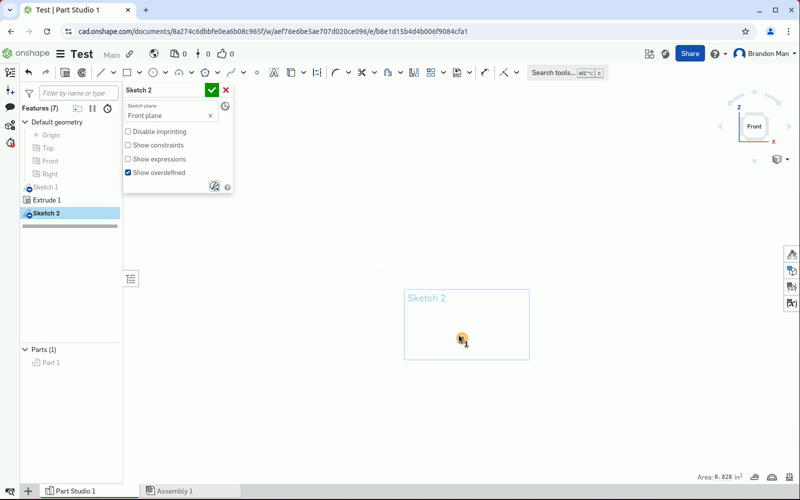
scroll(-6)
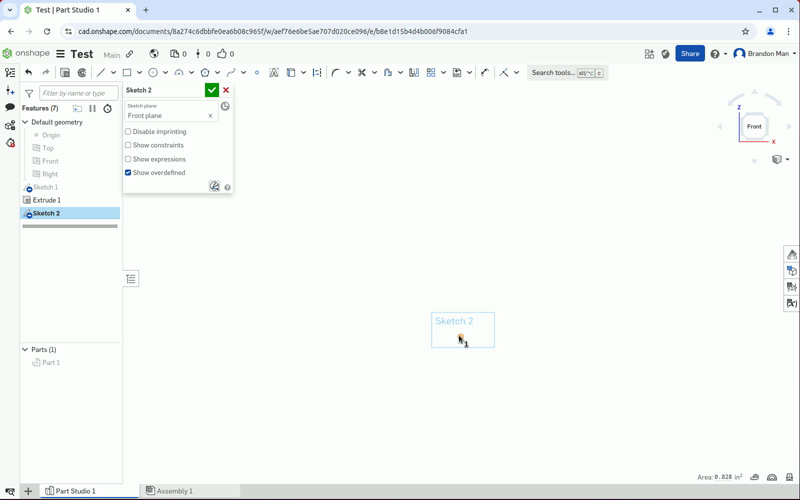
mouse_move(73, 352)
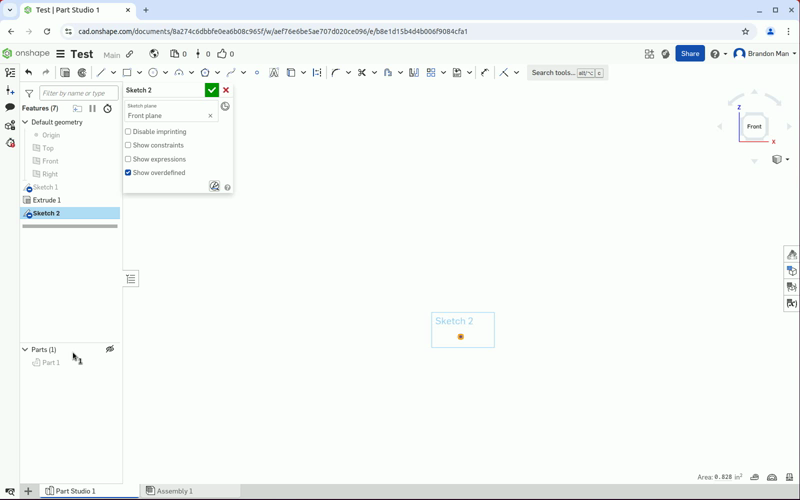
key(shift+y)
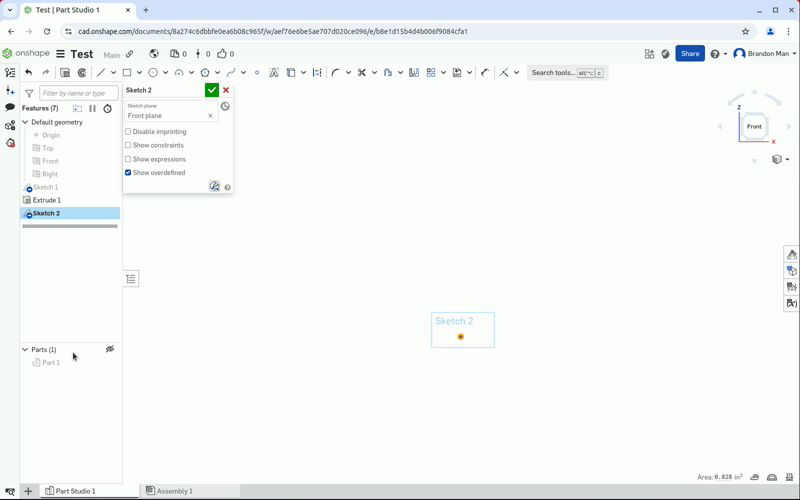
key(shift+e)
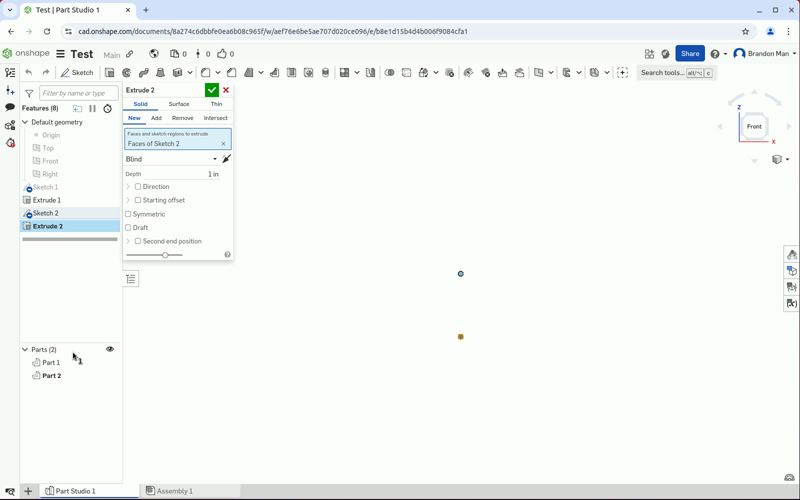
mouse_move(143, 106)
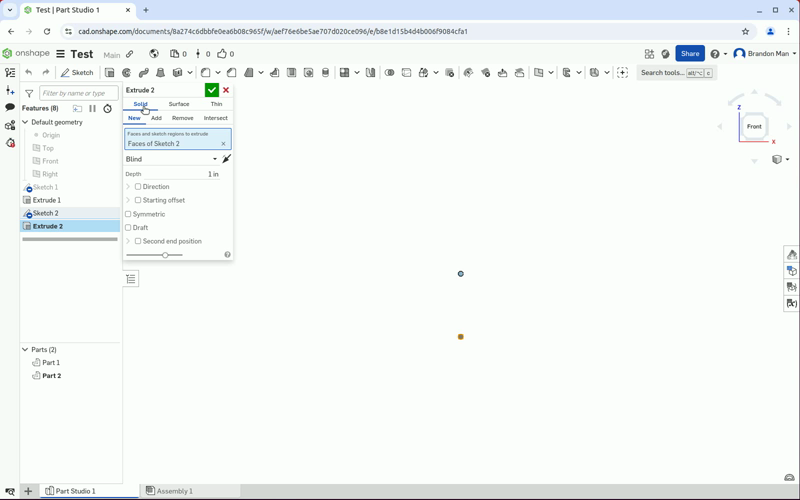
click(143, 106)
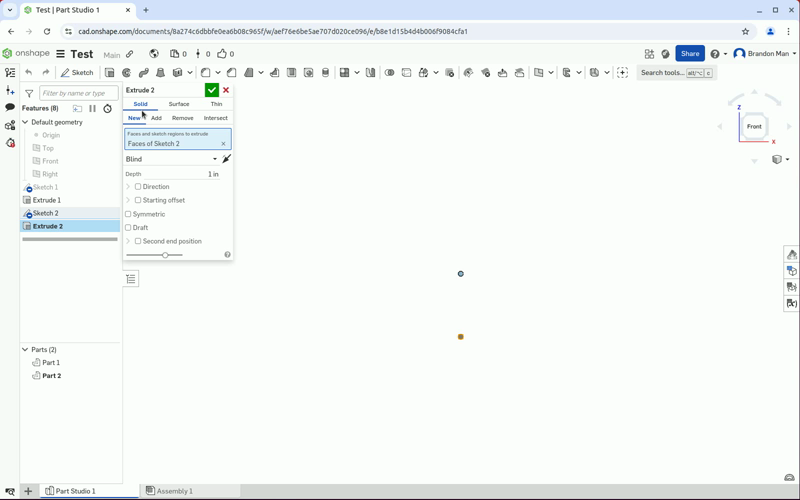
mouse_move(137, 120)
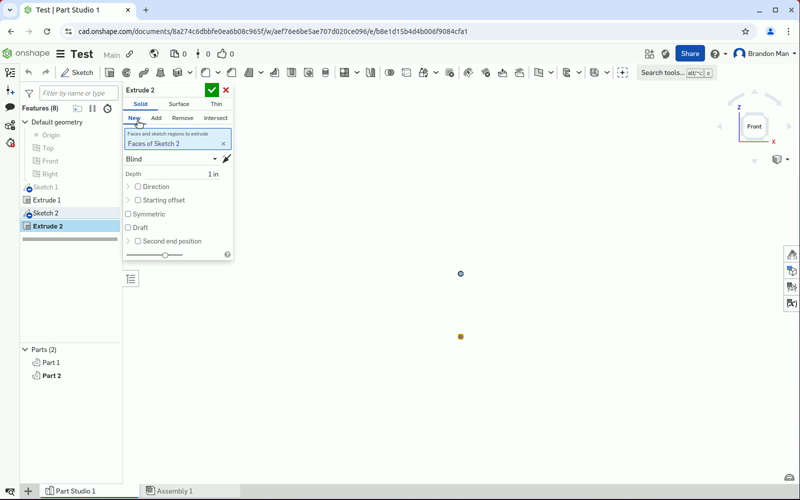
click(137, 120)
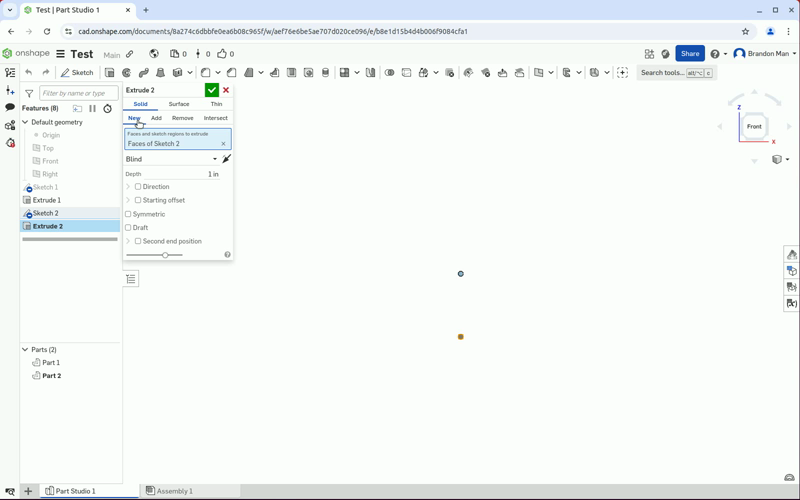
key(tab, 4)
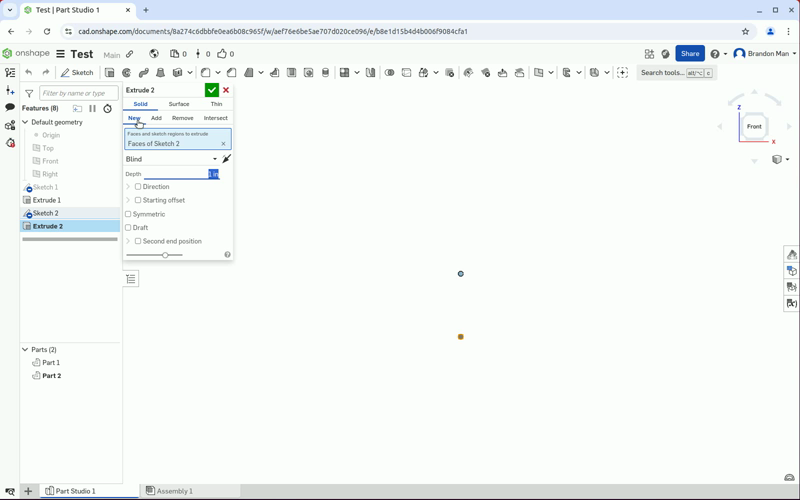
text(8.666)
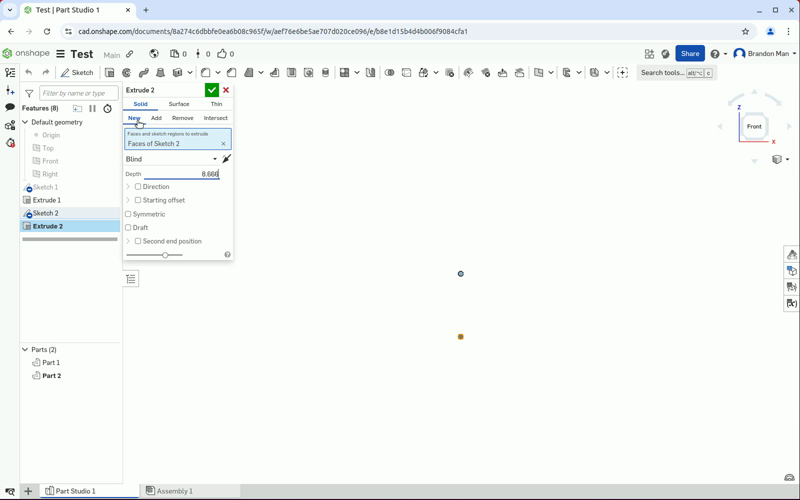
key(enter)
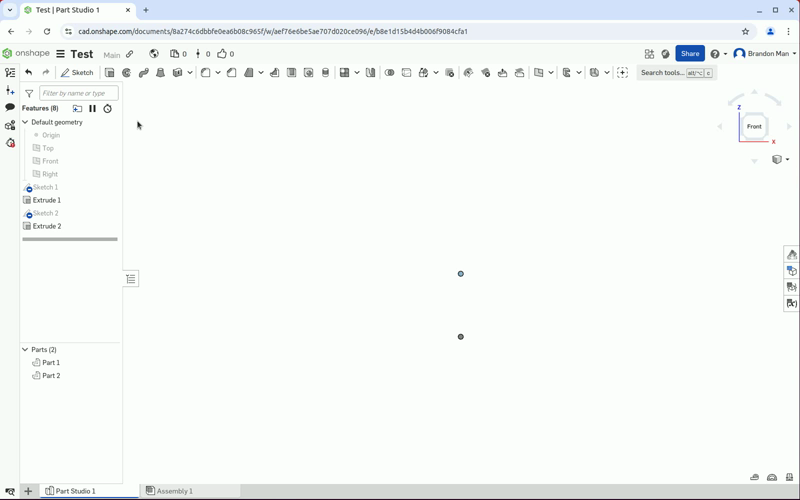
key(shift+h)
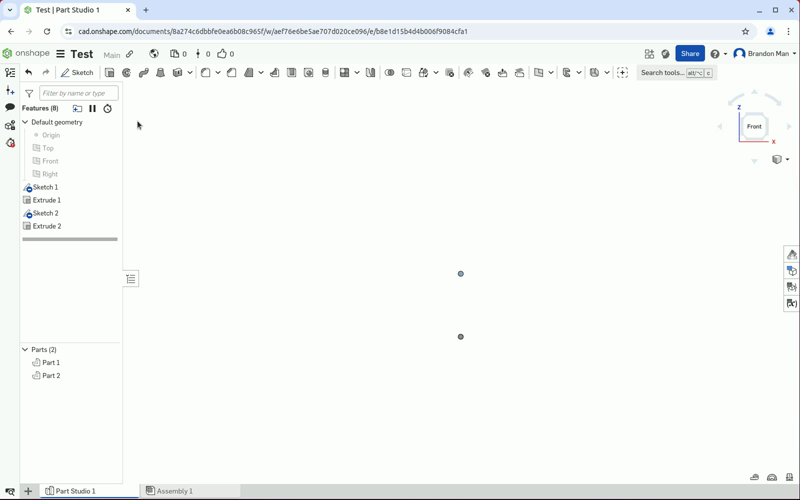
key(shift+h)
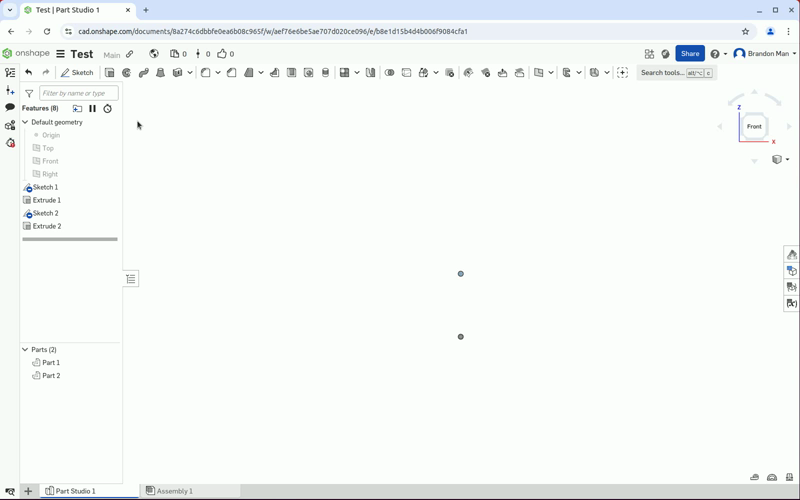
key(shift+7)
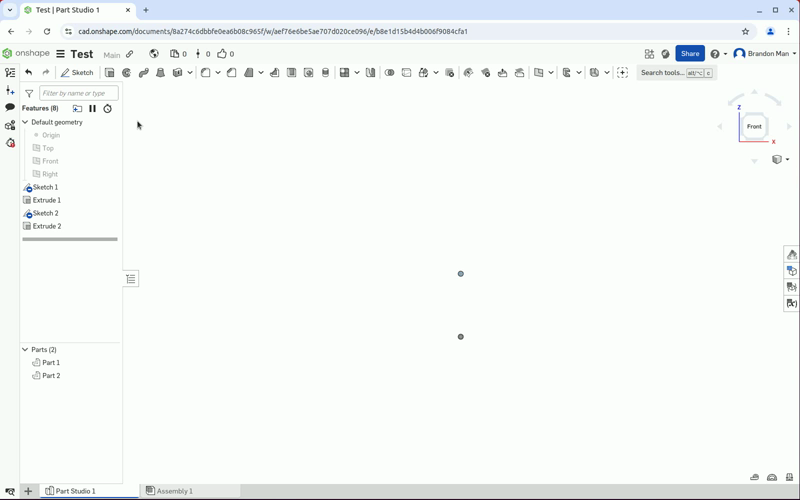
key(left, 2)
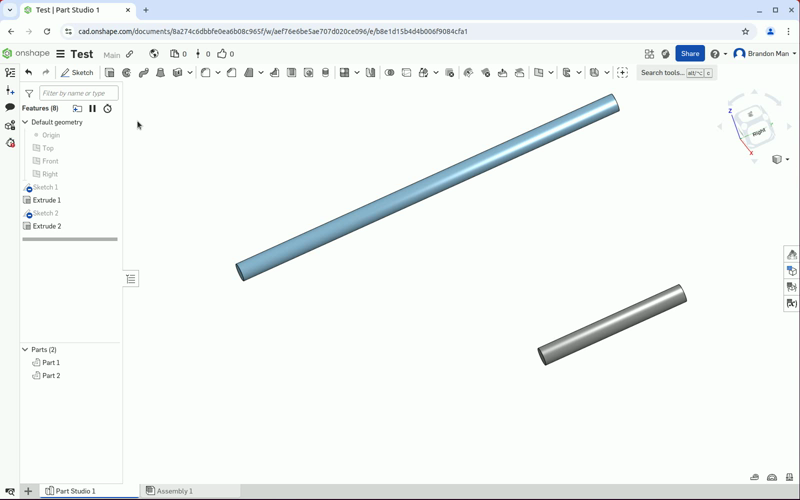
key(down, 2)
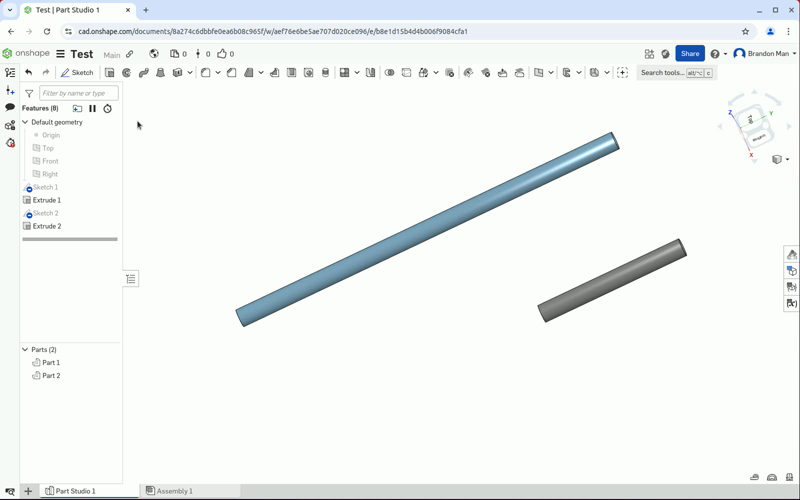
key(up, 2)
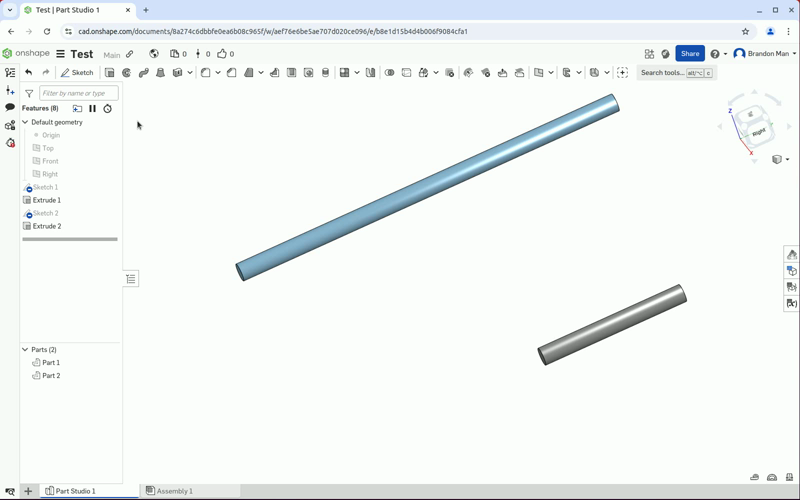
key(right, 2)
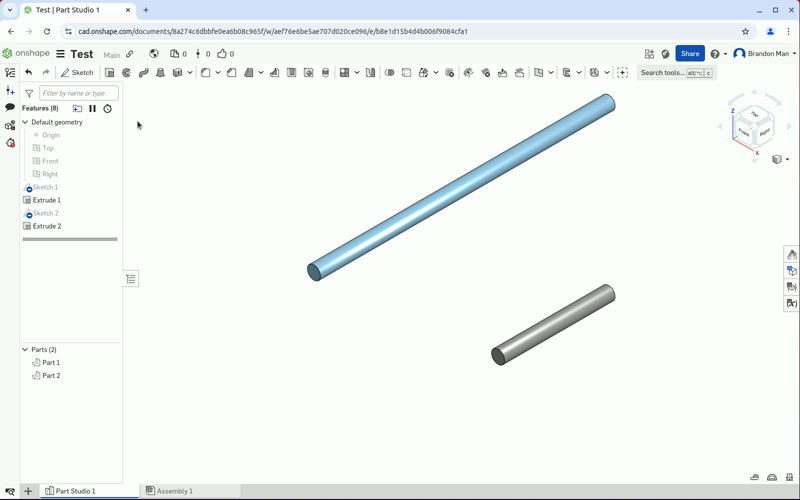
mouse_move(73, 189)
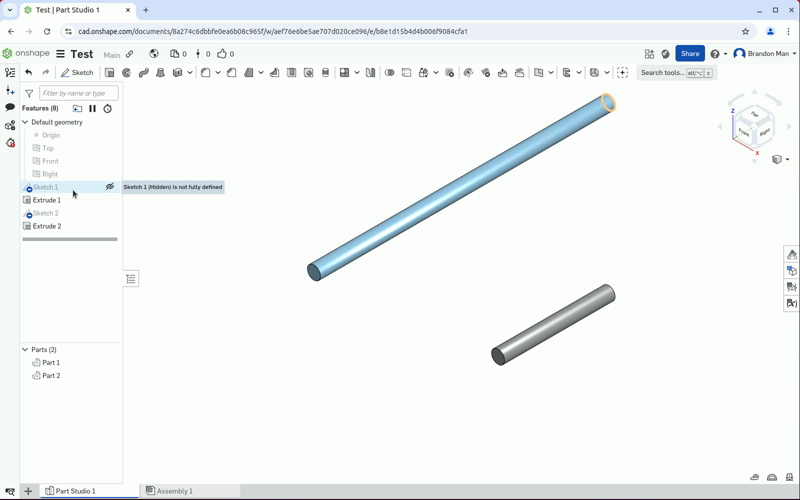
click(73, 189)